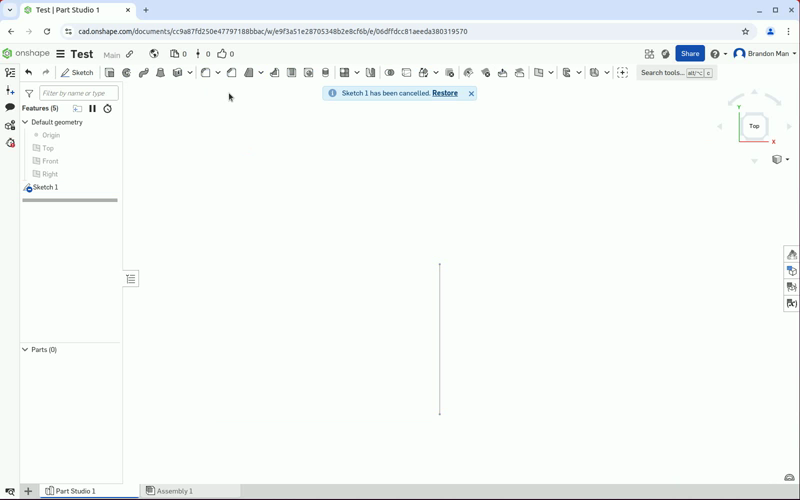
key(shift+h)
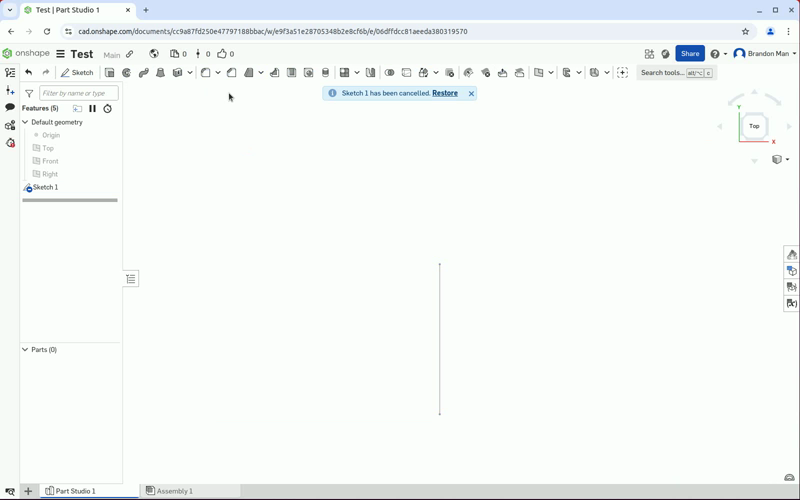
key(shift+s)
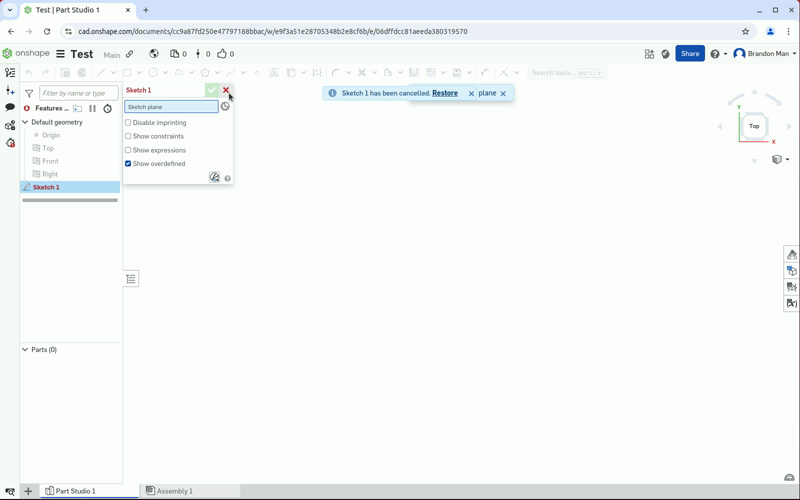
mouse_move(73, 150)
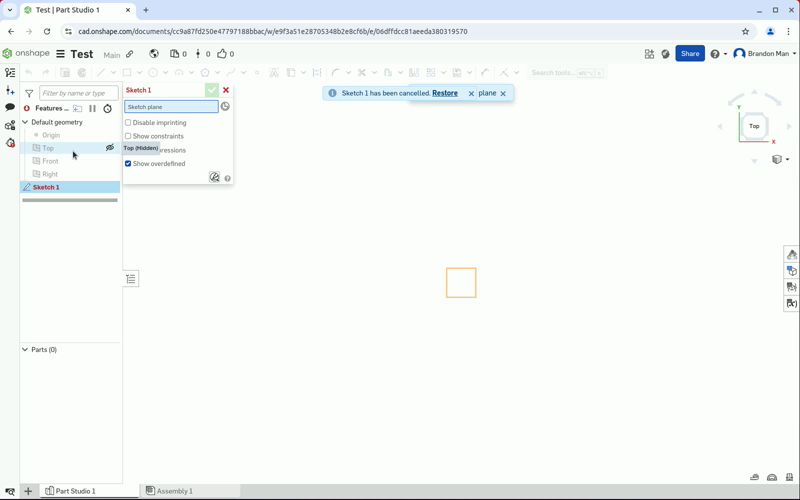
click(73, 150)
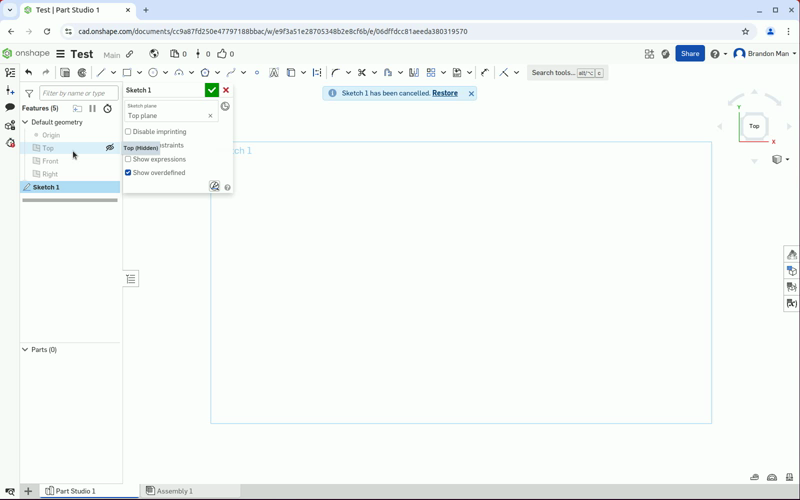
mouse_move(73, 352)
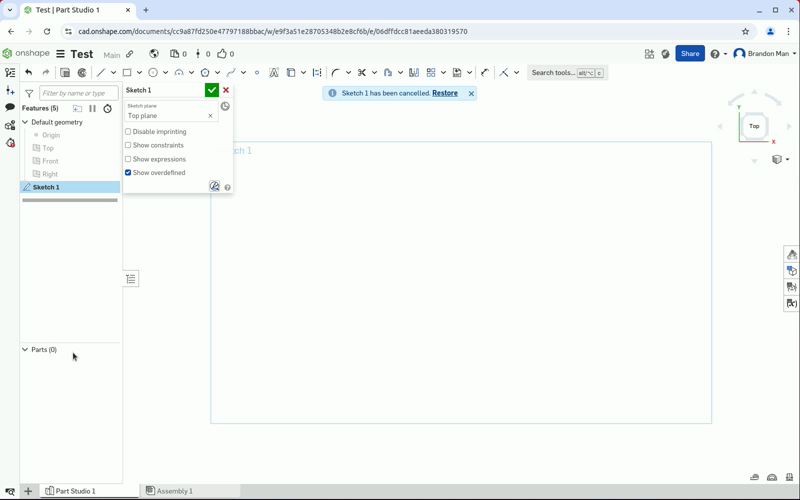
key(y)
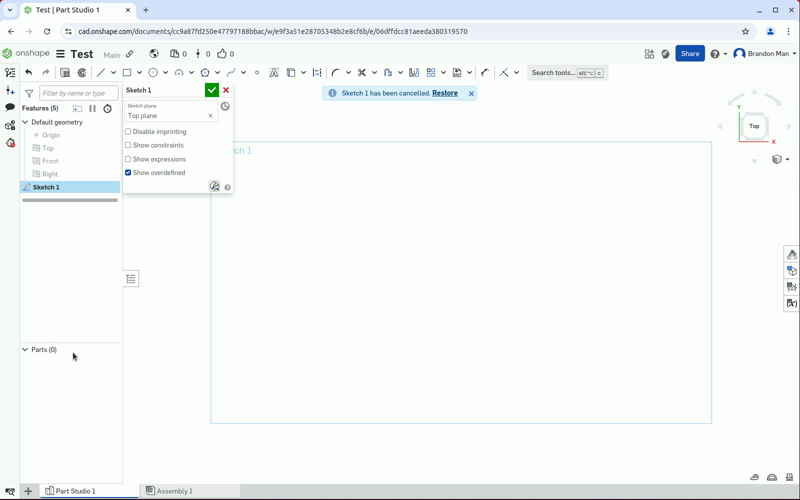
key(l)
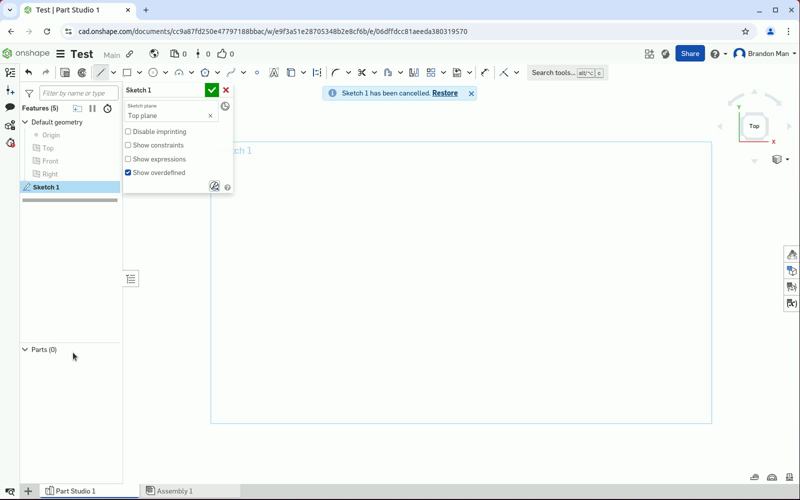
key_down(shift)
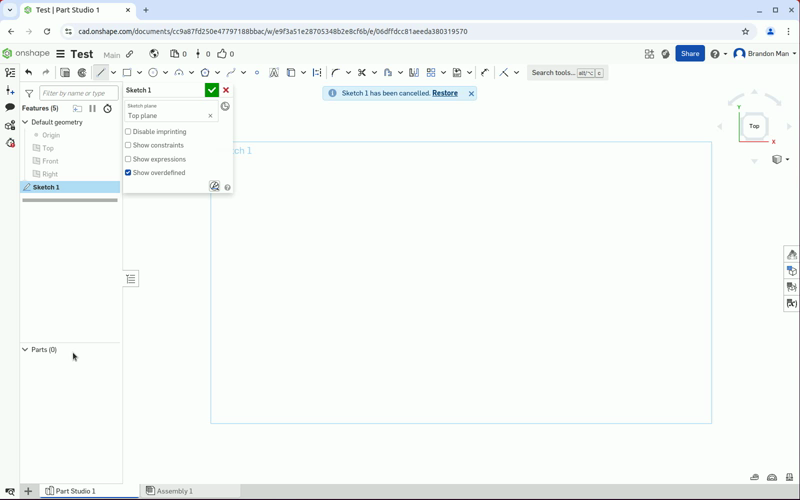
mouse_move(460, 373)
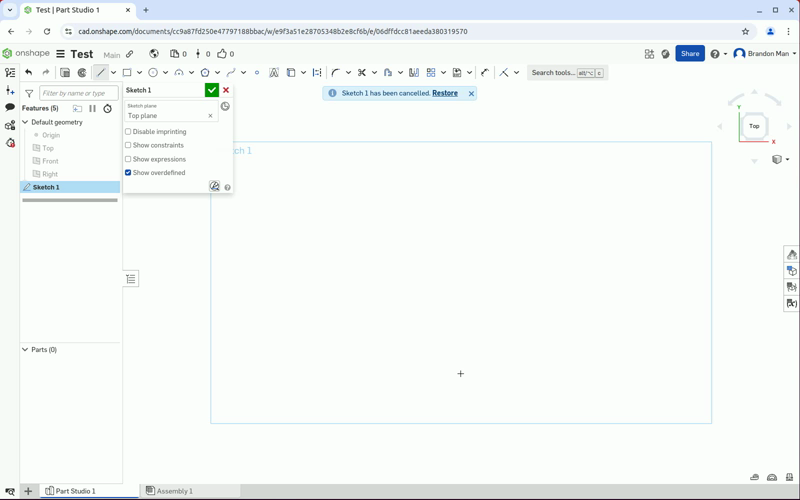
click(460, 373)
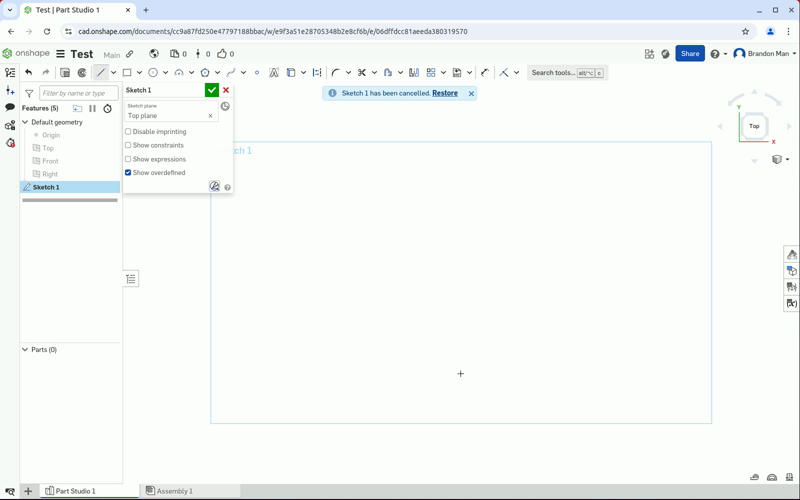
key_up(shift)
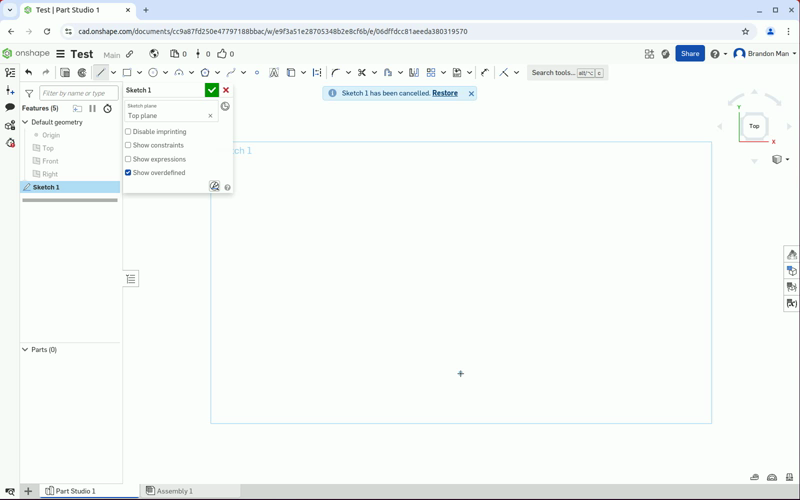
key_down(shift)
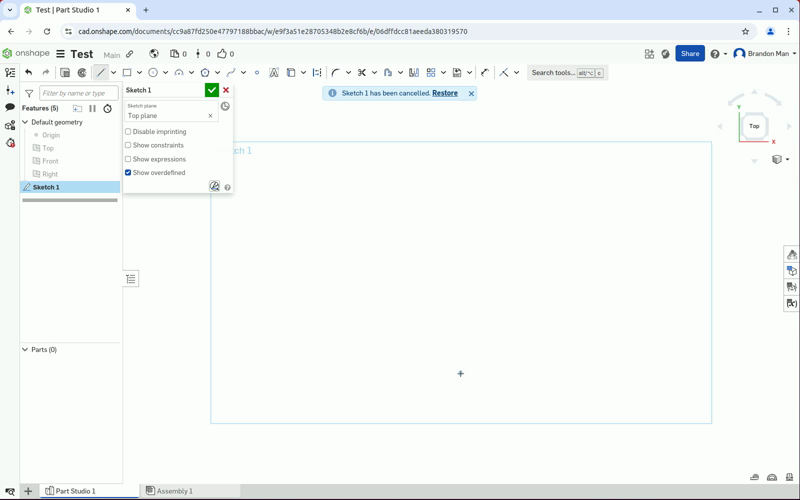
mouse_move(573, 373)
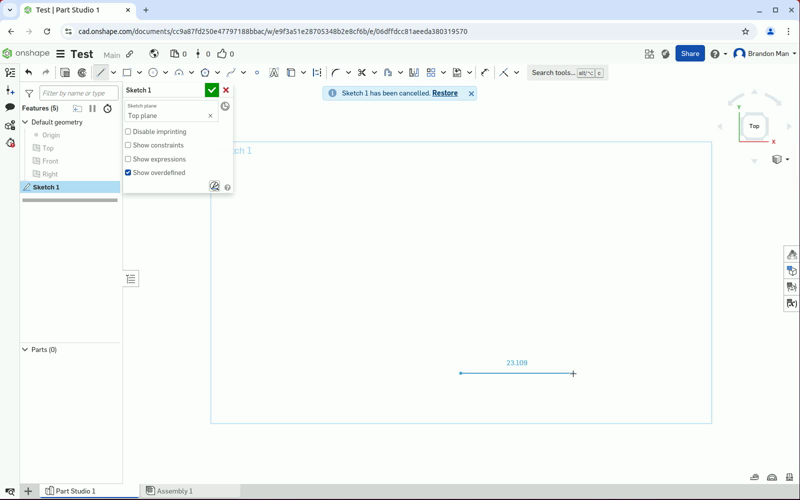
click(573, 373)
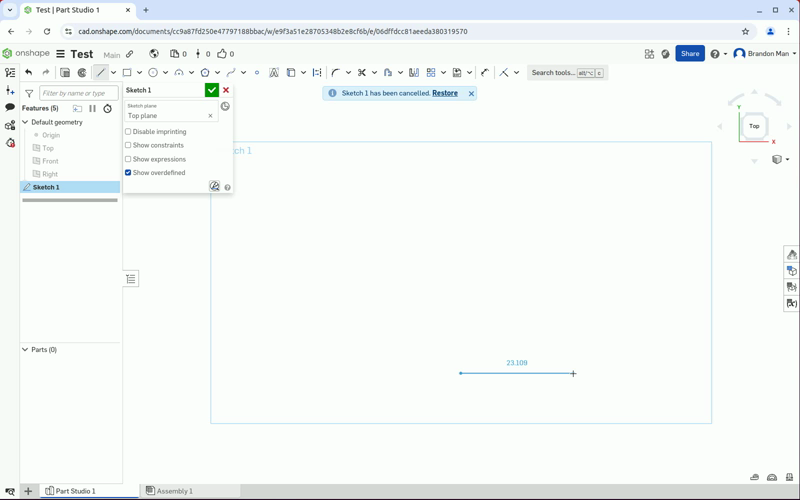
key_up(shift)
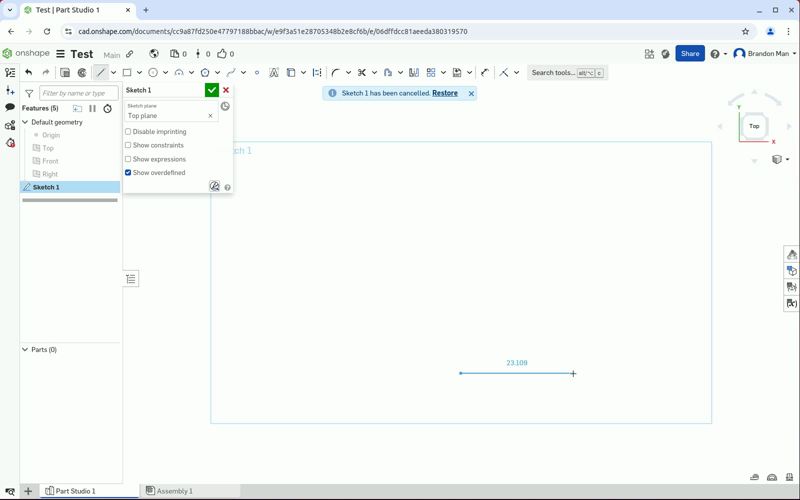
key_down(shift)
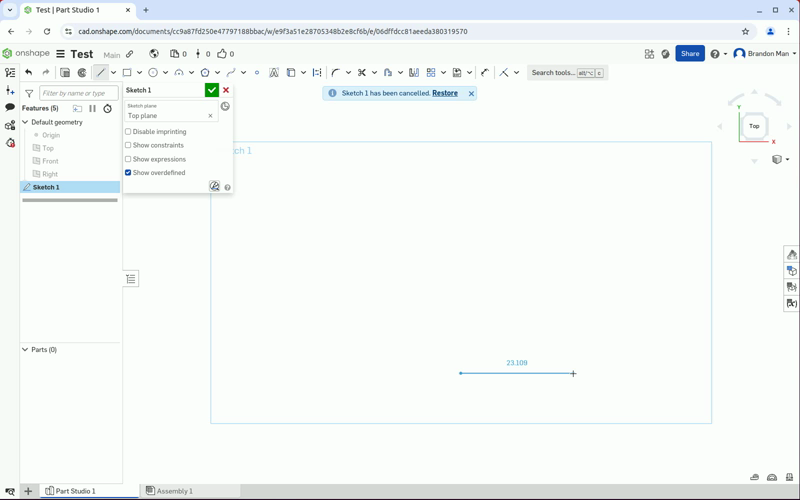
mouse_move(573, 283)
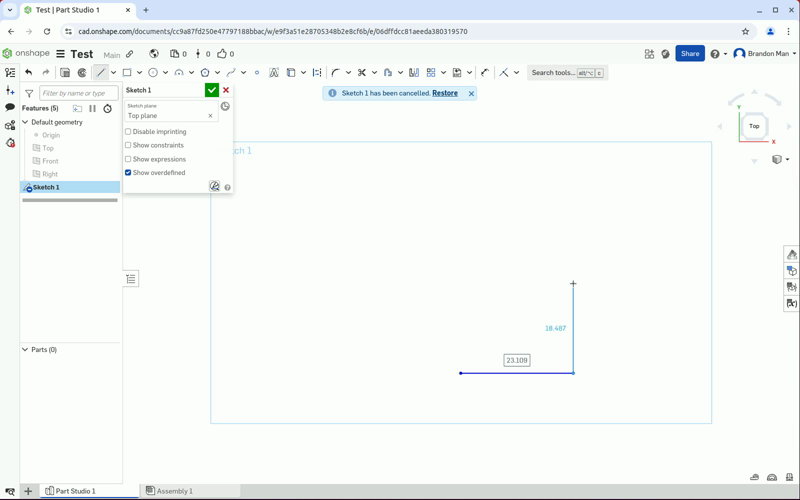
click(573, 283)
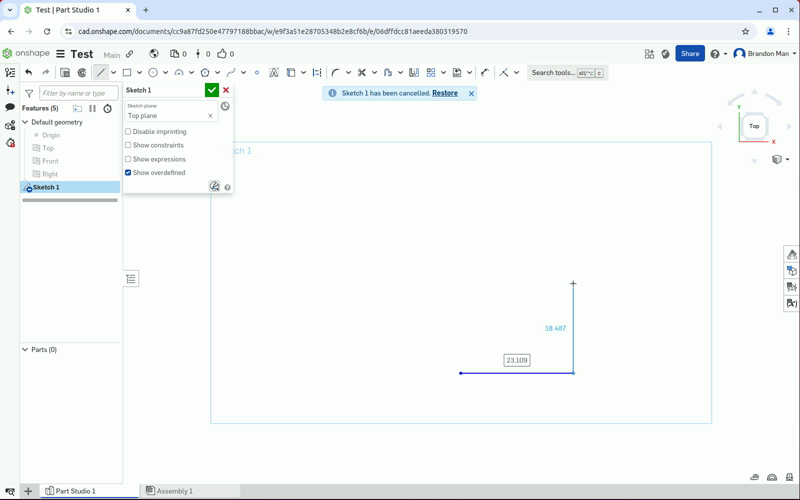
key_up(shift)
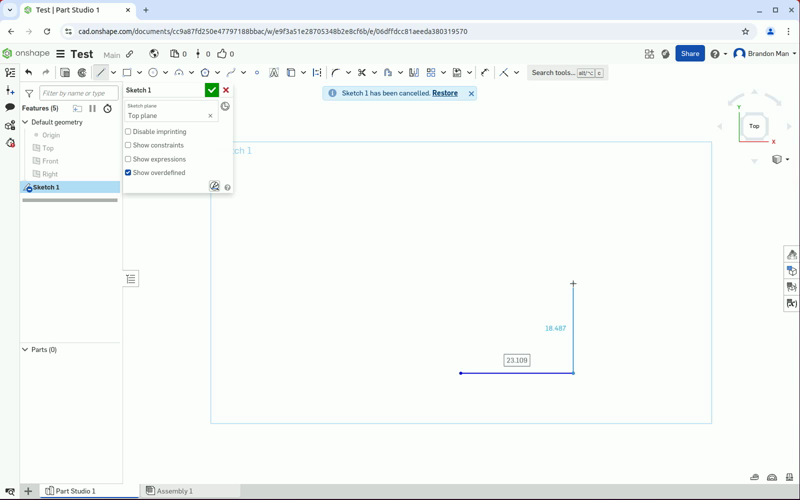
key_down(shift)
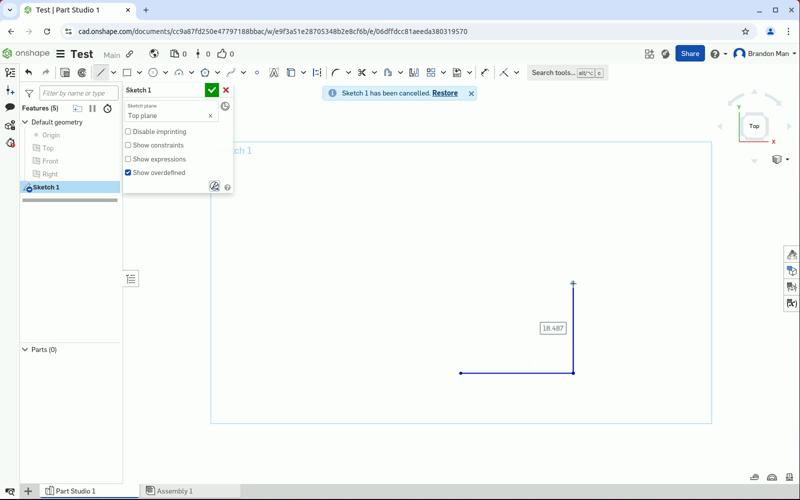
mouse_move(460, 283)
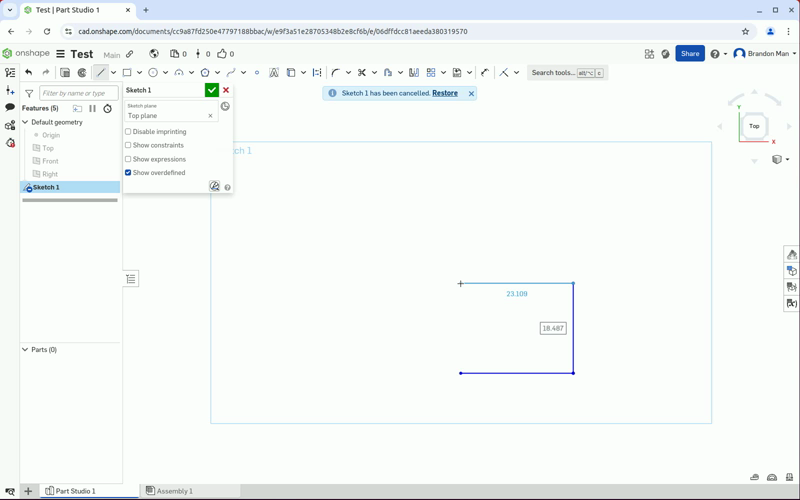
click(460, 283)
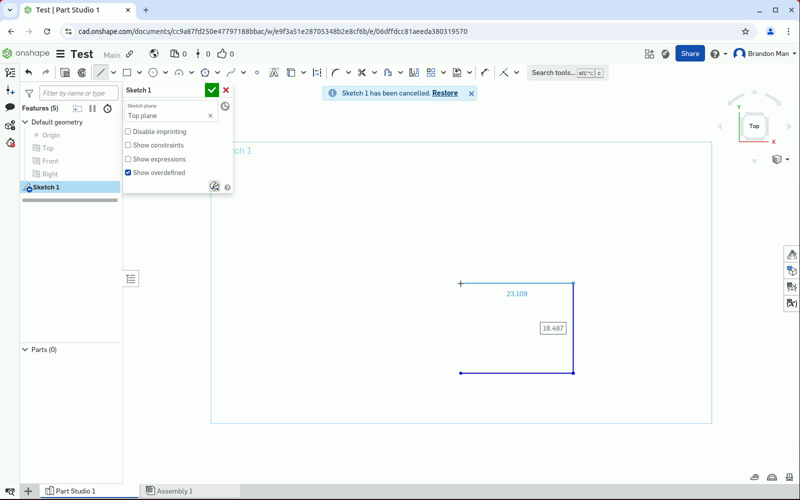
key_up(shift)
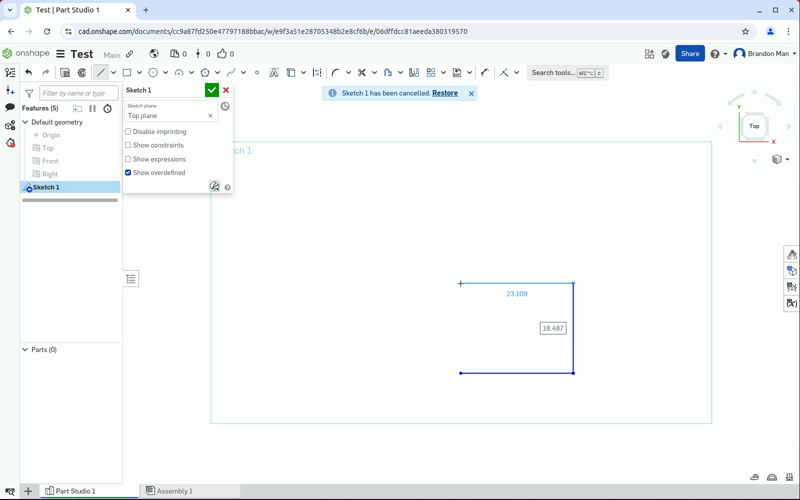
key_down(shift)
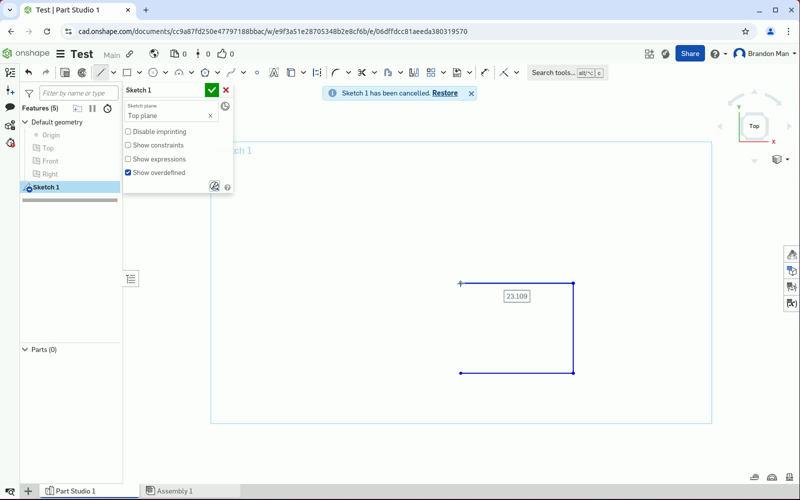
mouse_move(460, 373)
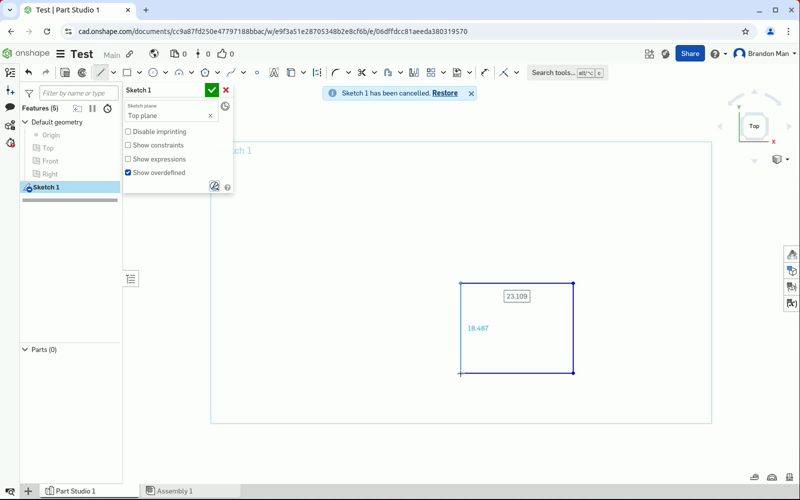
key_up(shift)
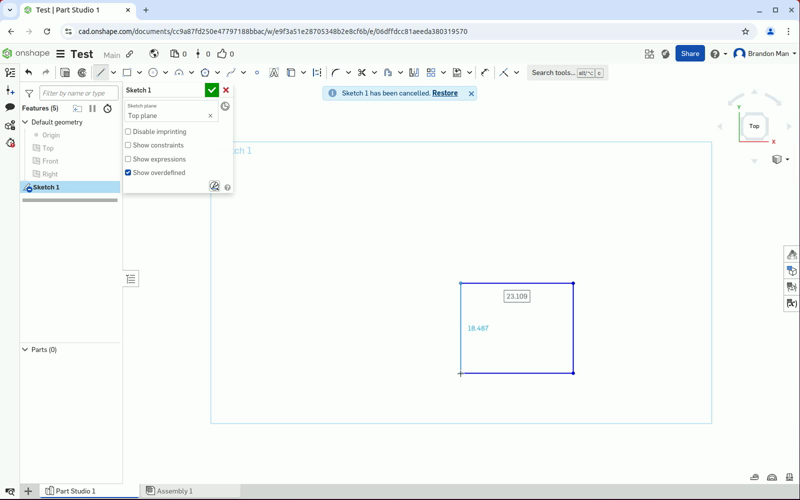
click(460, 373)
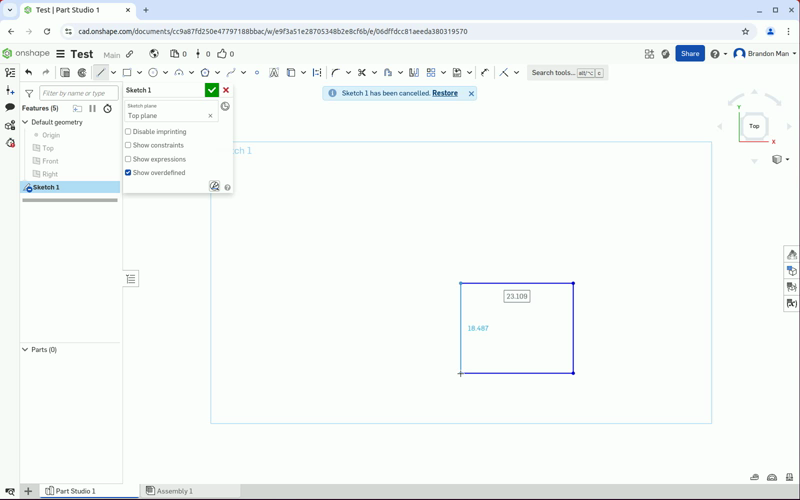
key(esc)
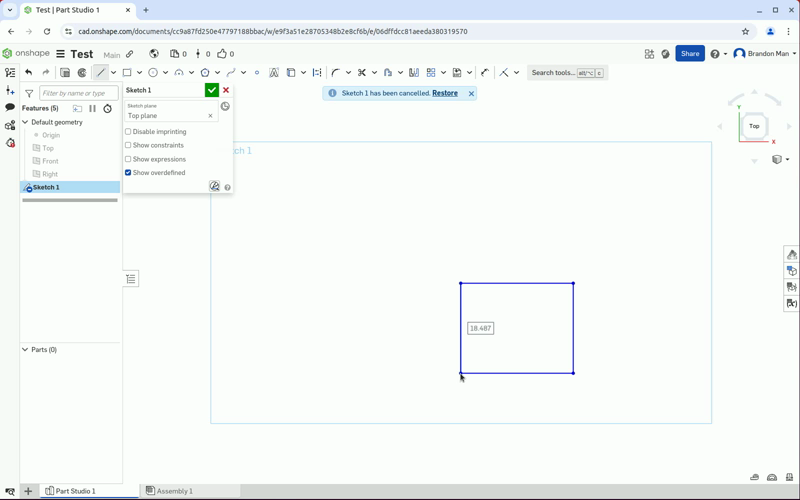
mouse_move(485, 294)
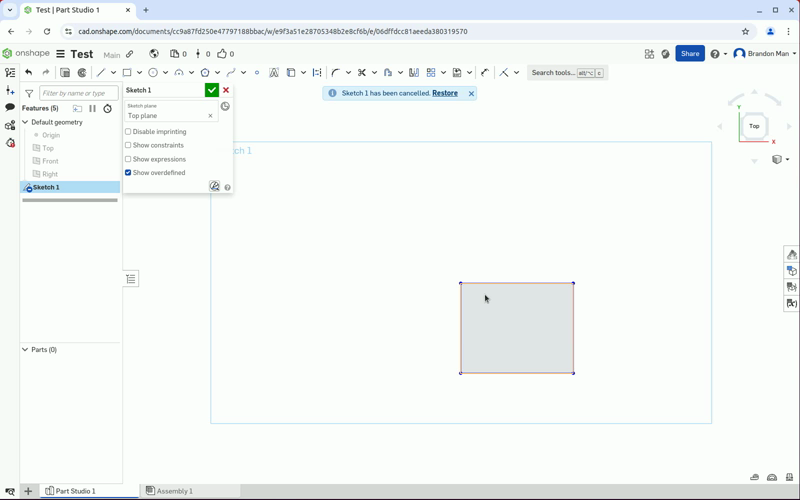
click(485, 294)
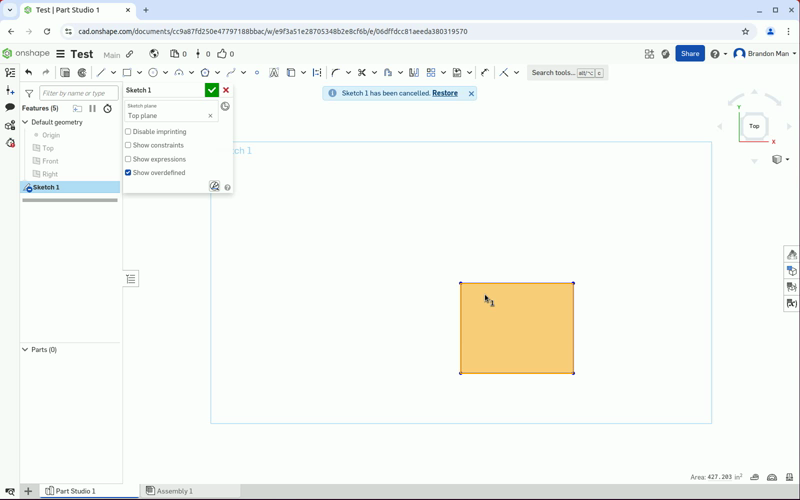
mouse_move(73, 352)
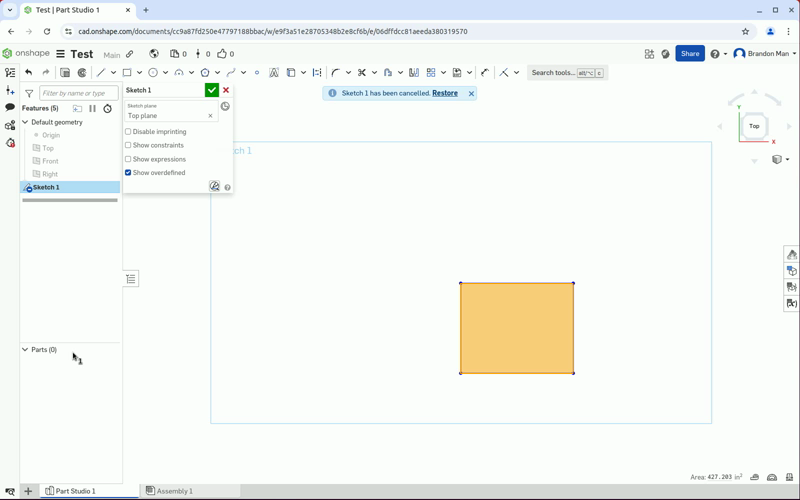
key(shift+y)
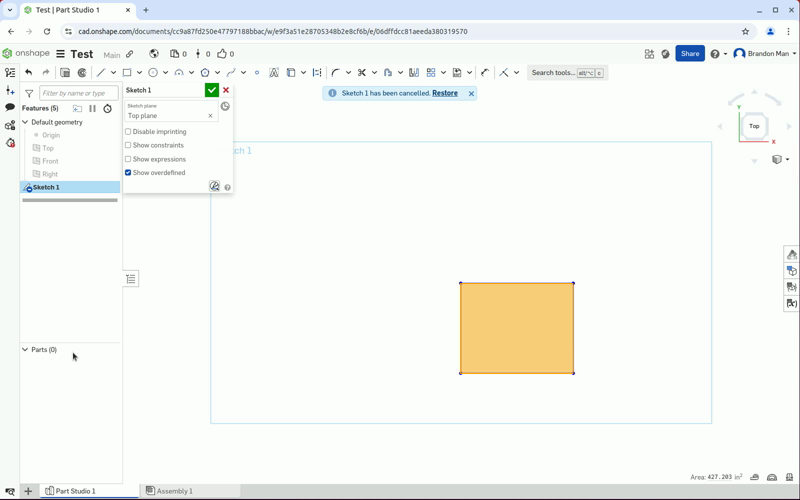
key(shift+e)
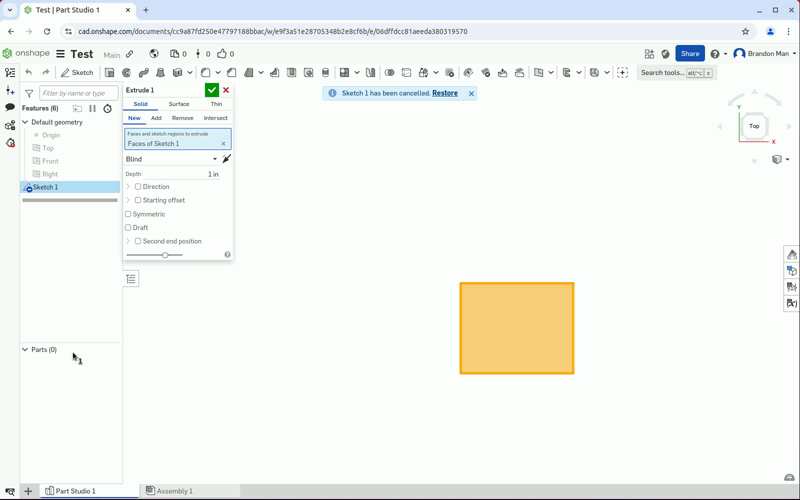
mouse_move(143, 106)
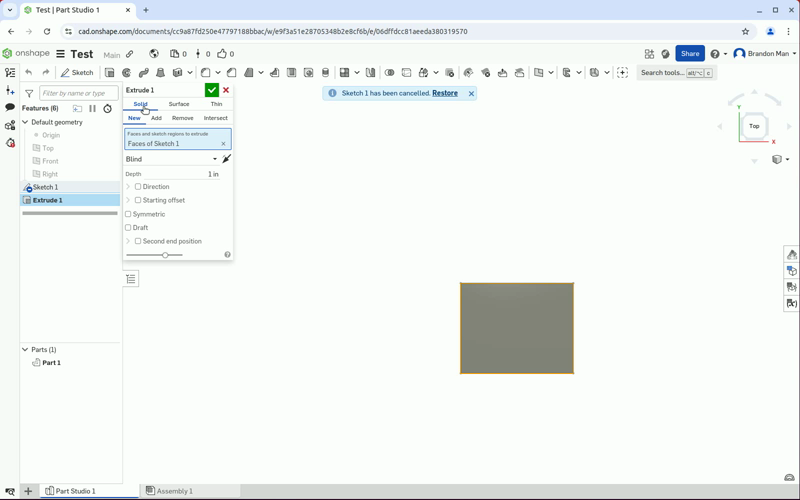
click(143, 106)
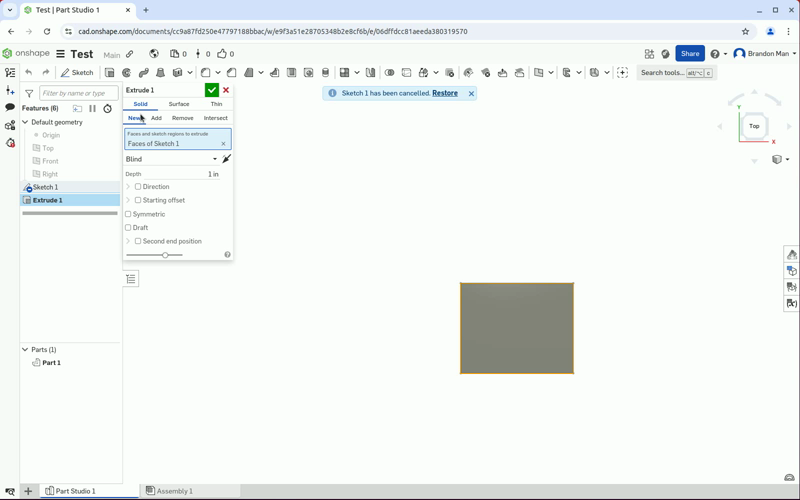
mouse_move(137, 120)
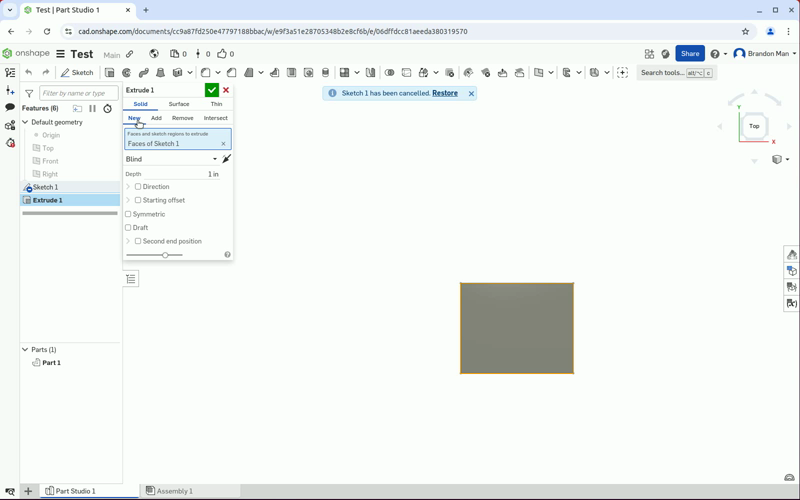
click(137, 120)
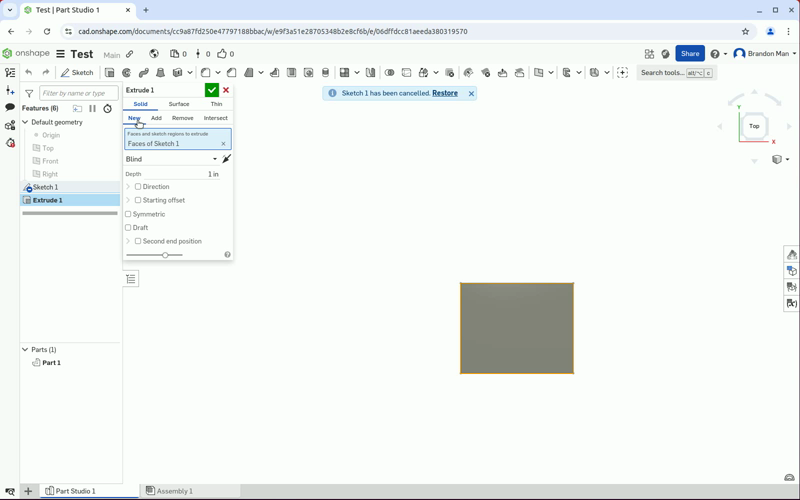
key(tab, 4)
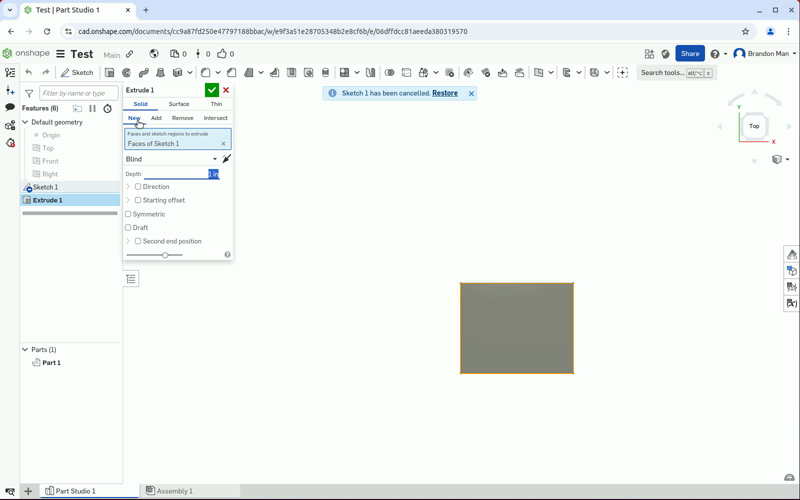
text(6.981)
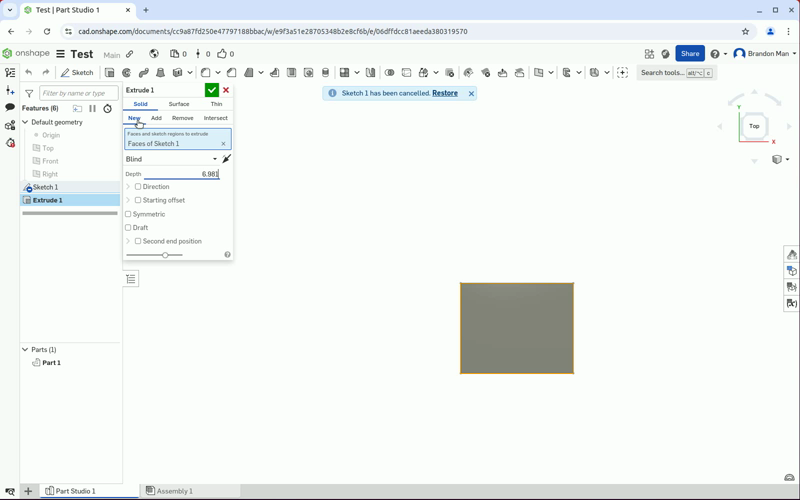
key(enter)
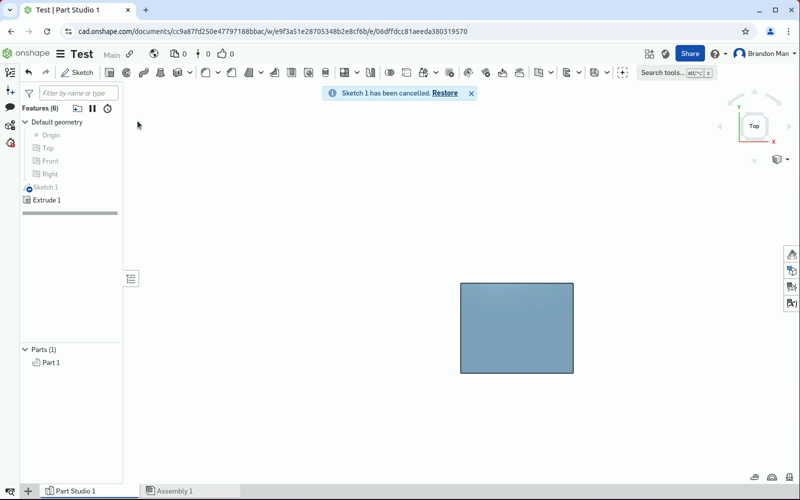
key(shift+h)
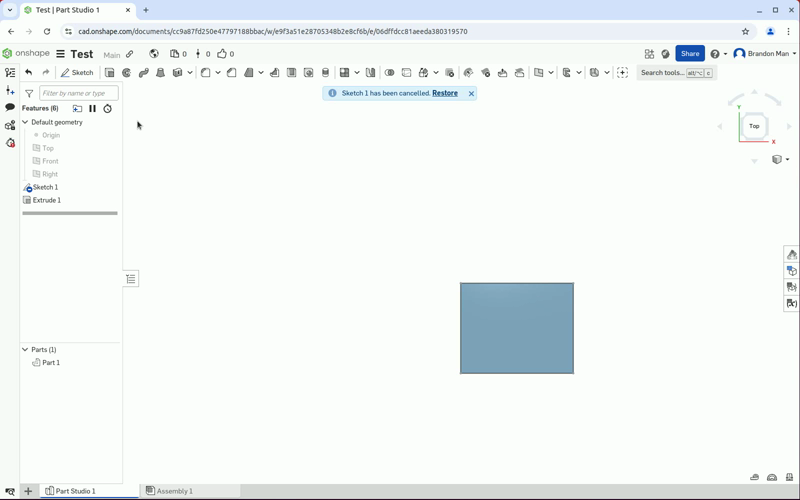
key(shift+h)
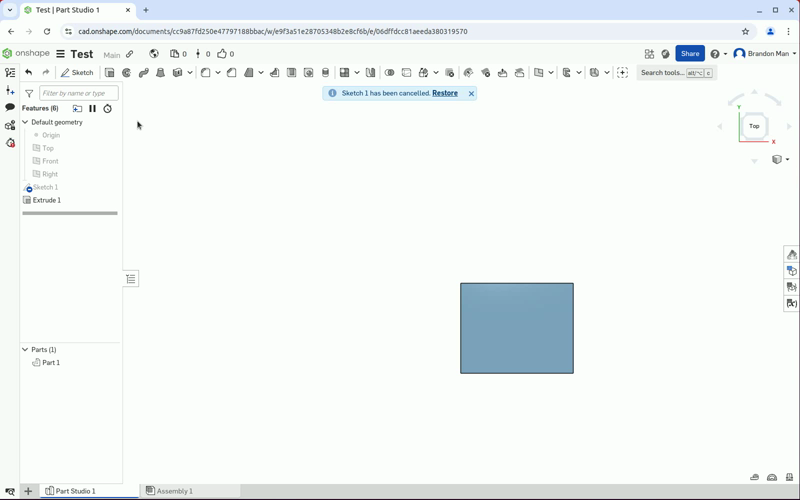
mouse_move(73, 189)
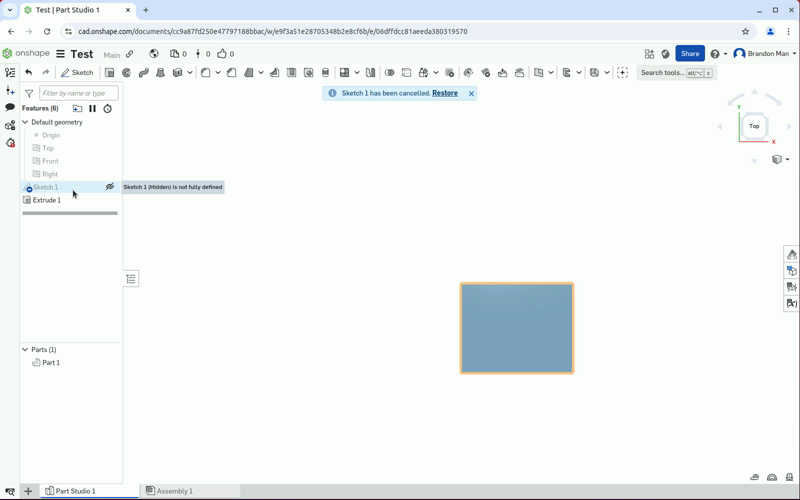
click(73, 189)
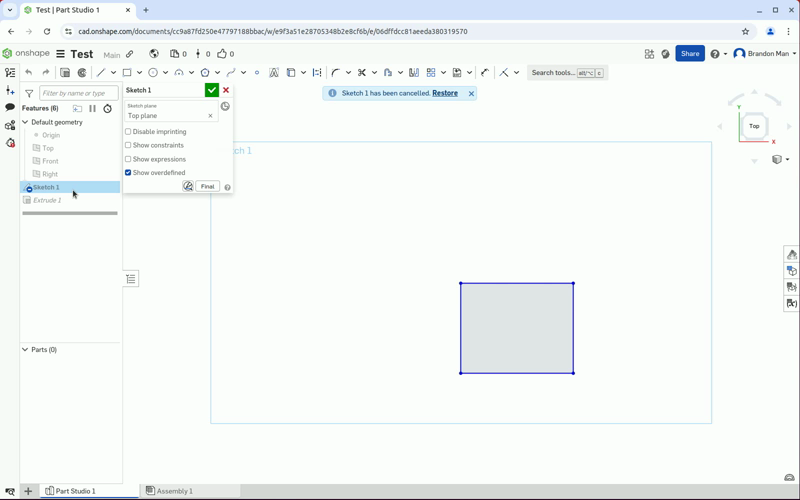
mouse_move(229, 92)
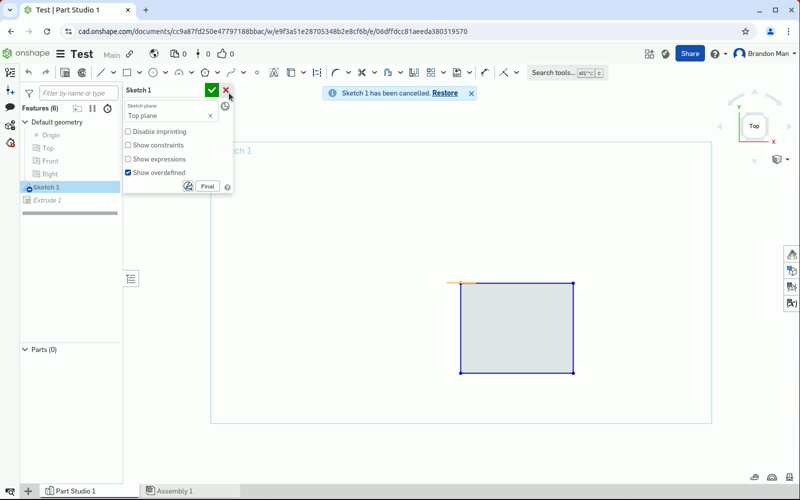
click(229, 92)
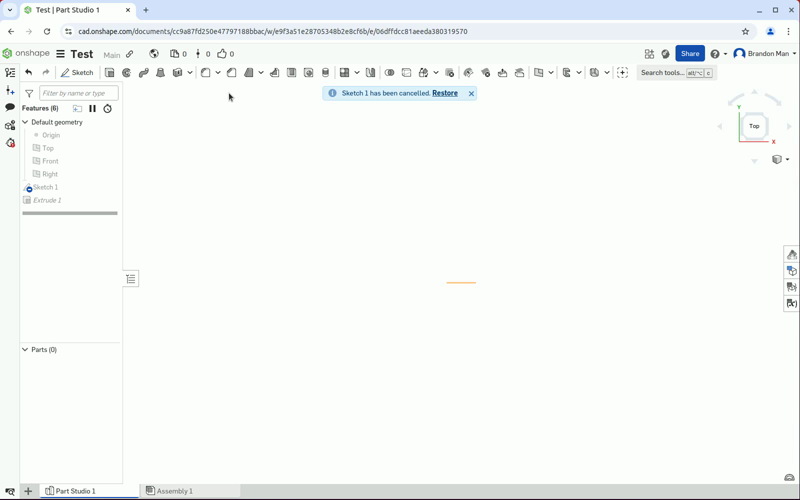
mouse_move(541, 75)
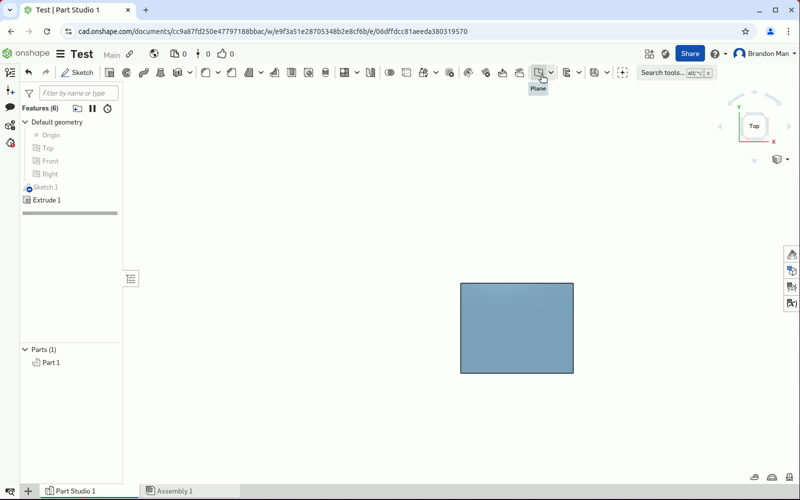
click(541, 75)
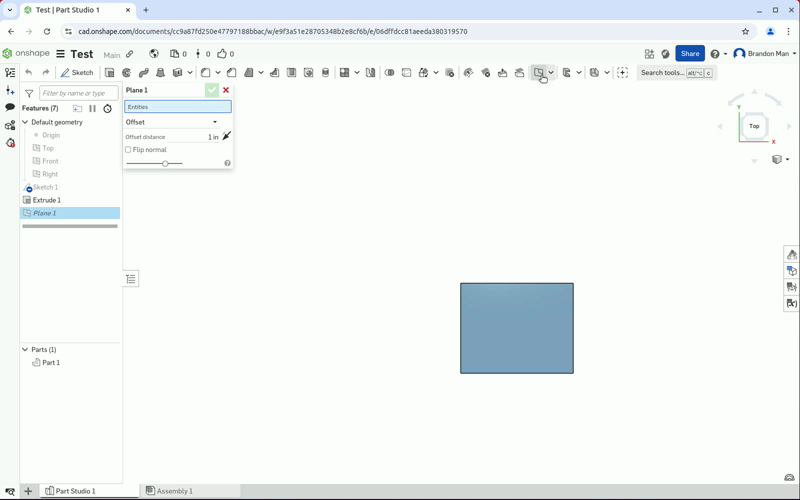
mouse_move(73, 150)
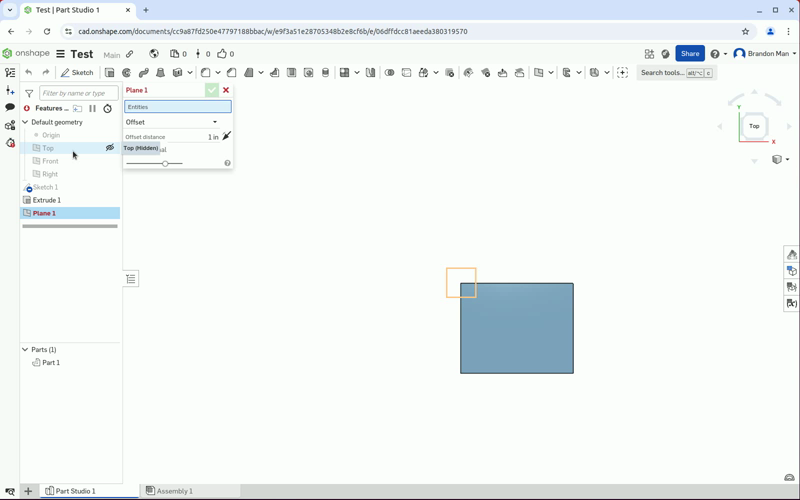
click(73, 150)
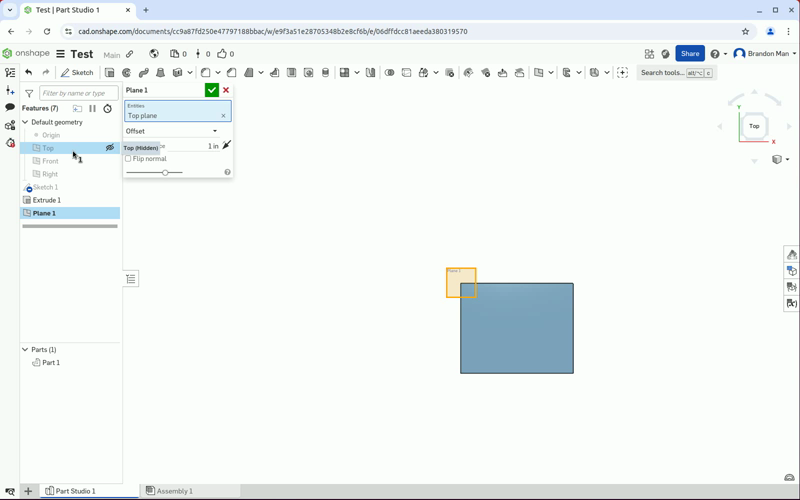
key(tab, 2)
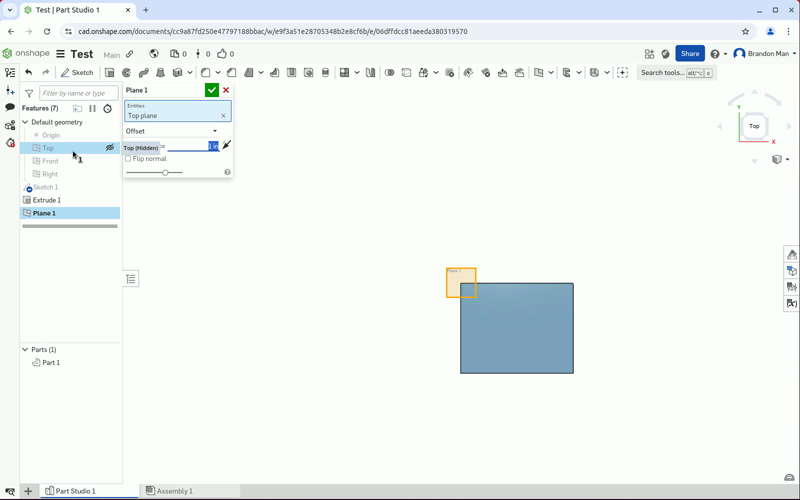
text(6.994)
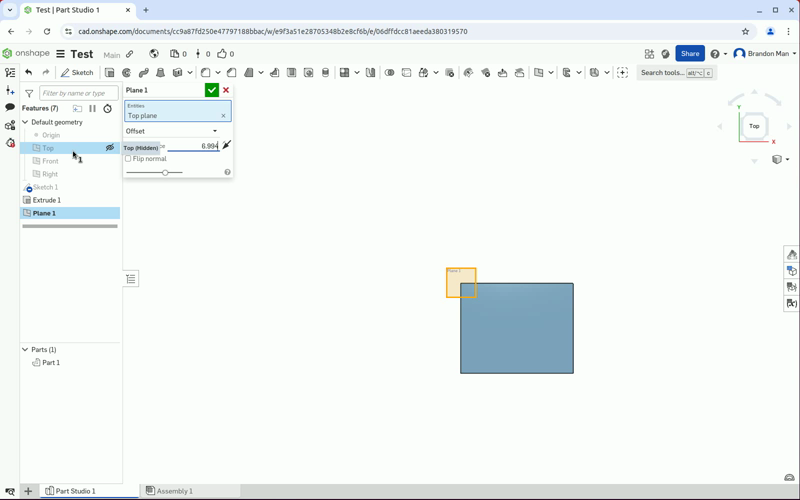
key(enter, 2)
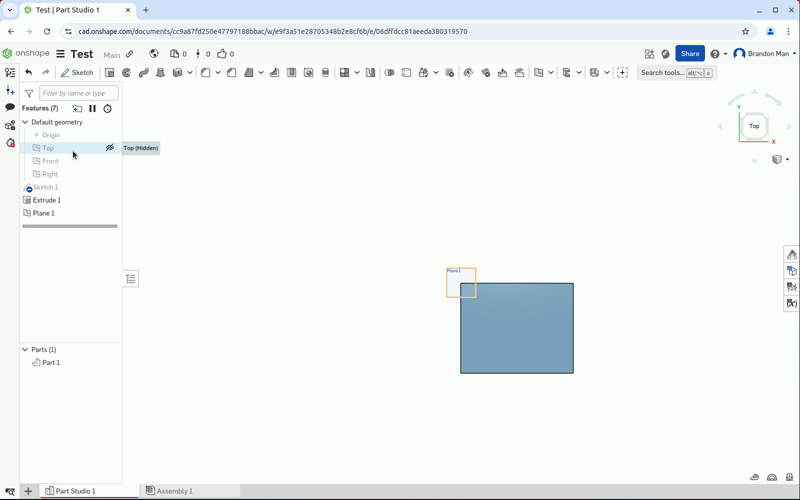
key(shift+s)
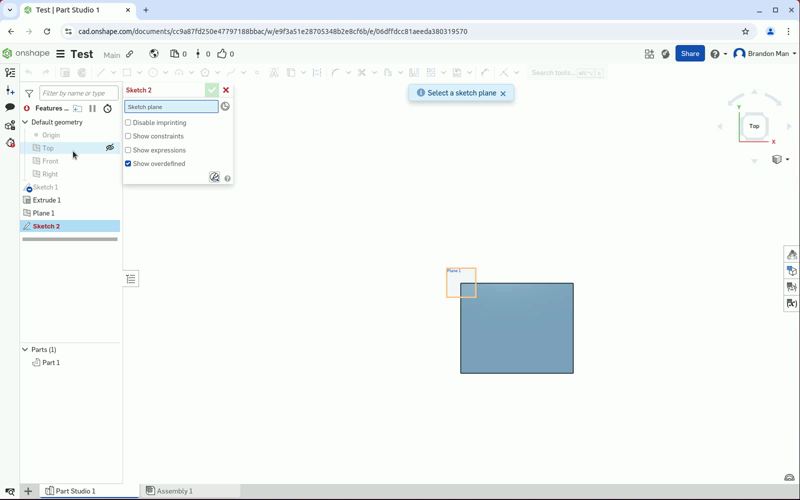
mouse_move(73, 215)
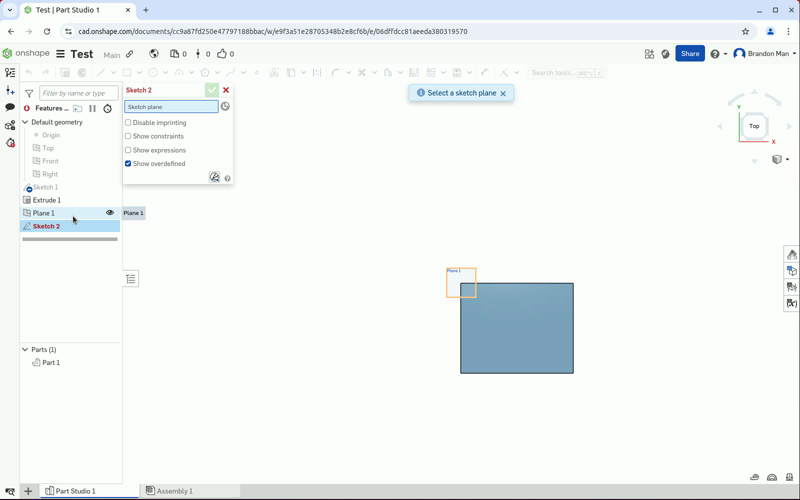
click(73, 215)
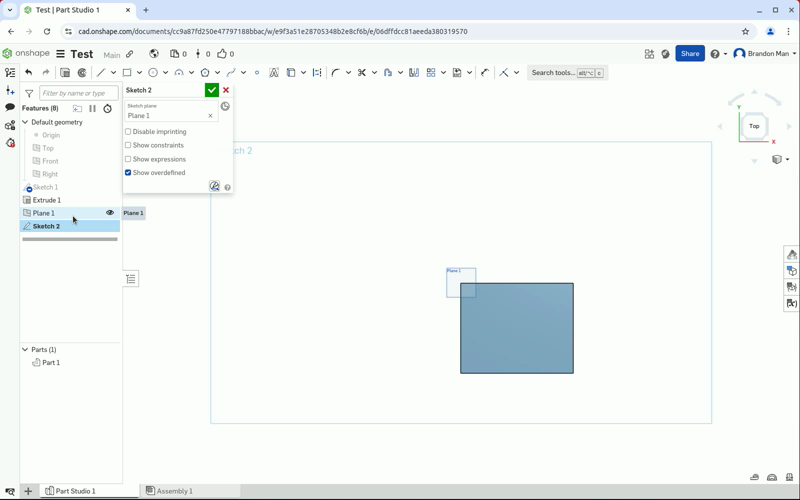
mouse_move(73, 352)
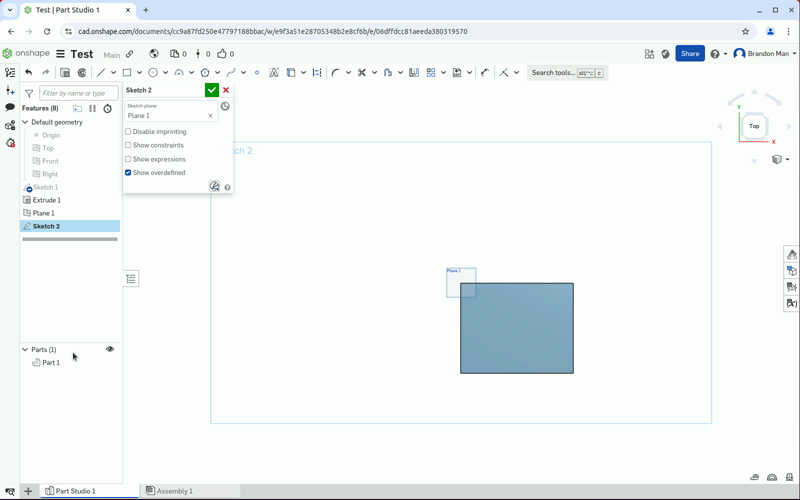
key(y)
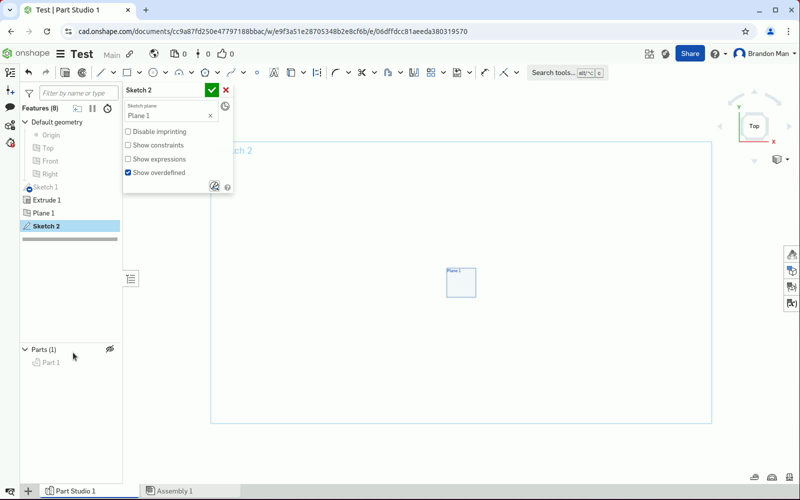
key(c)
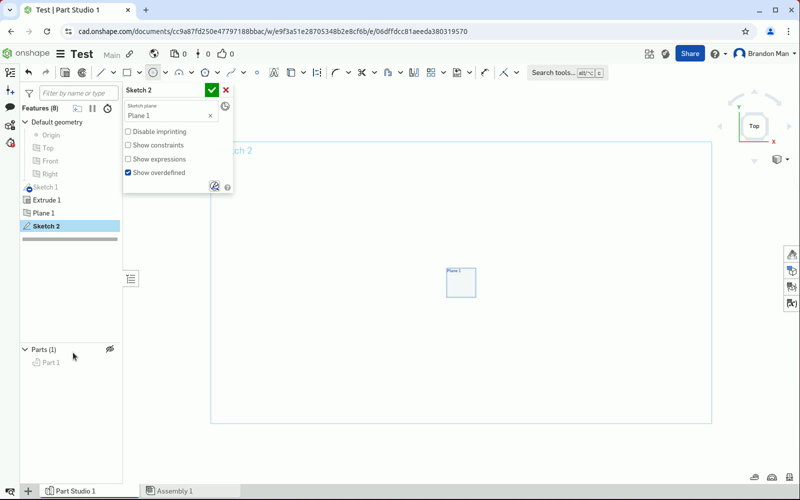
key_down(shift)
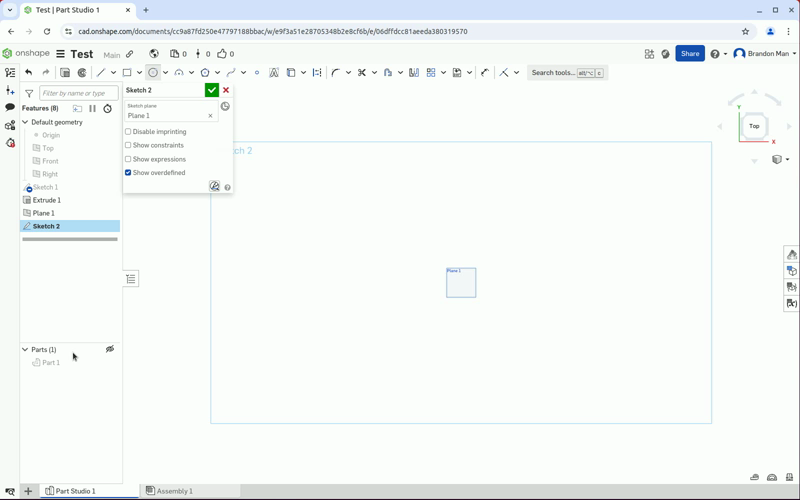
mouse_move(483, 351)
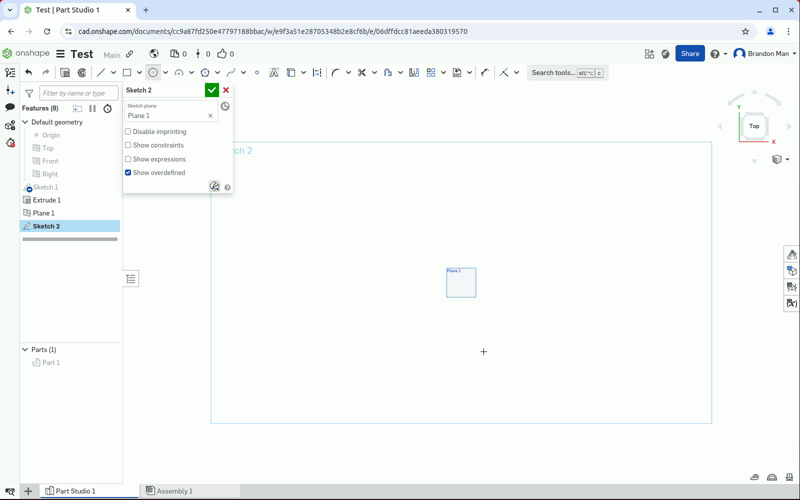
click(483, 351)
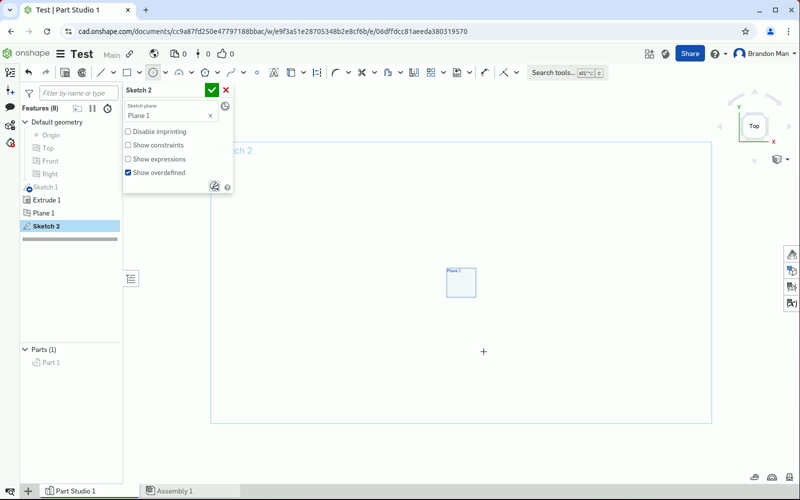
key_up(shift)
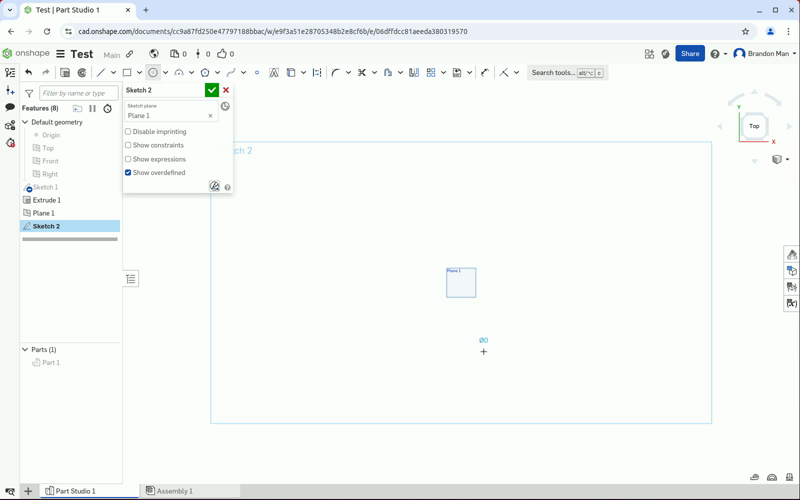
mouse_move(497, 351)
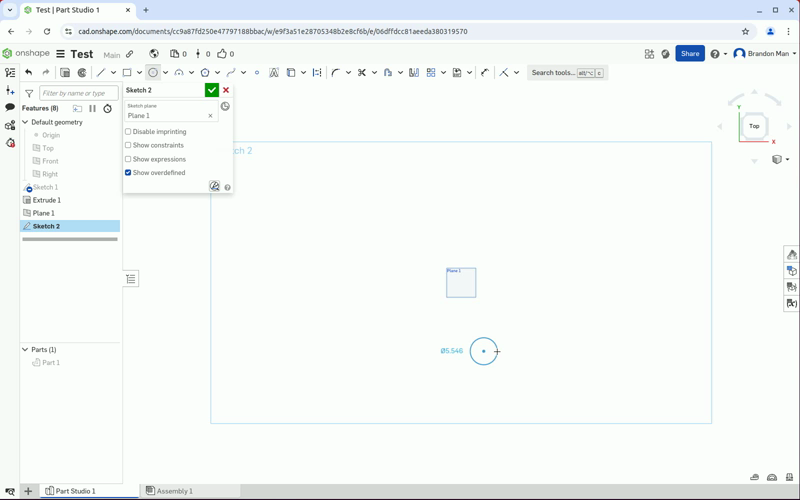
click(497, 351)
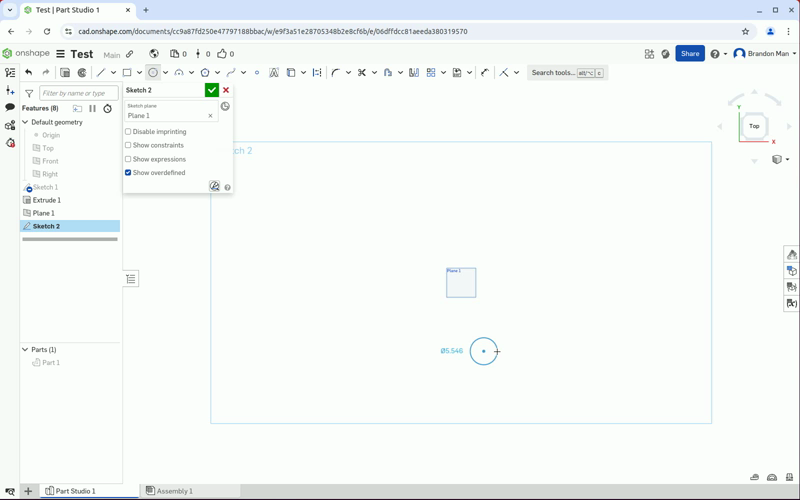
key(esc)
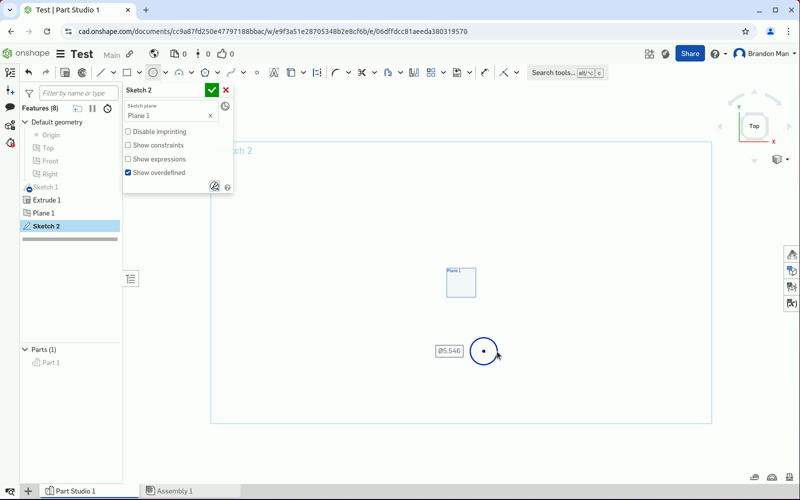
mouse_move(476, 346)
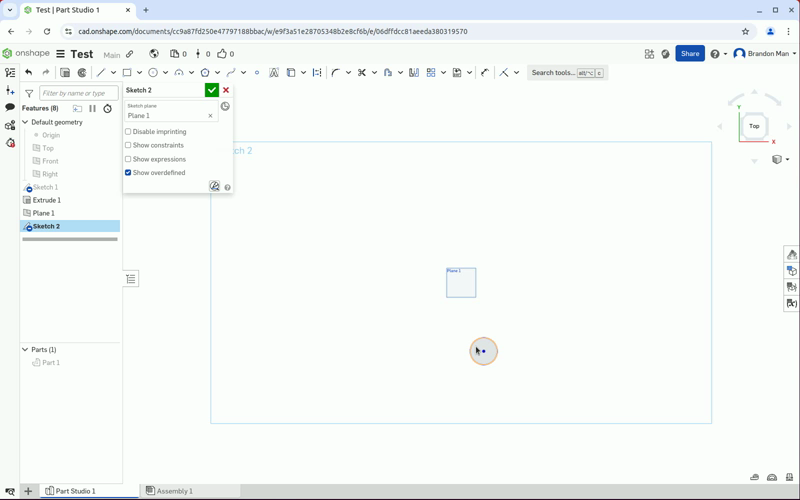
scroll(6)
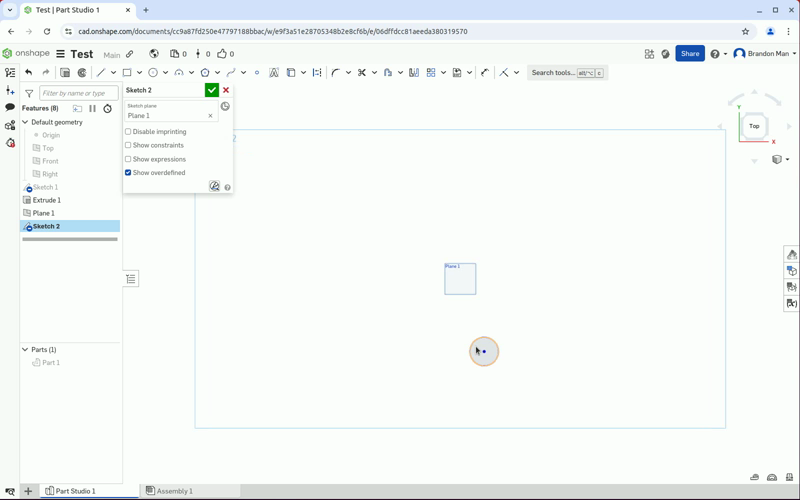
scroll(6)
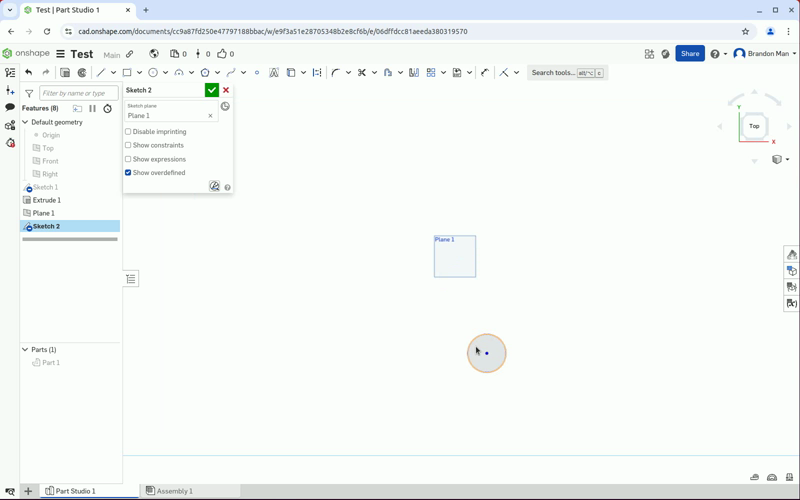
scroll(6)
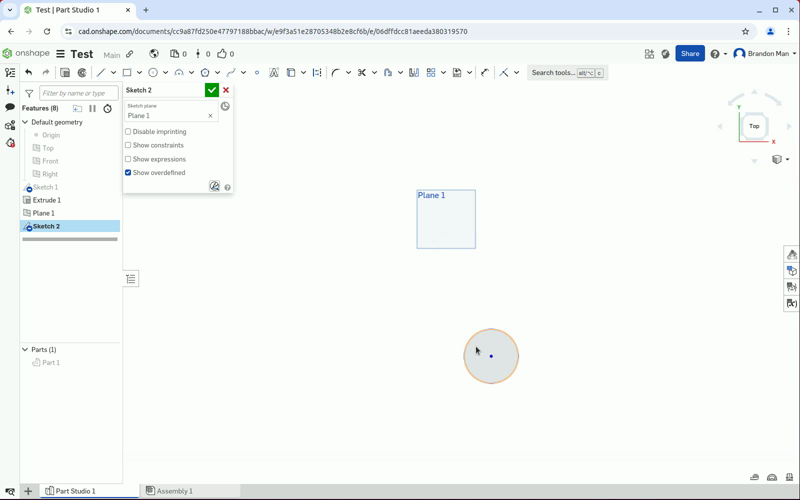
scroll(6)
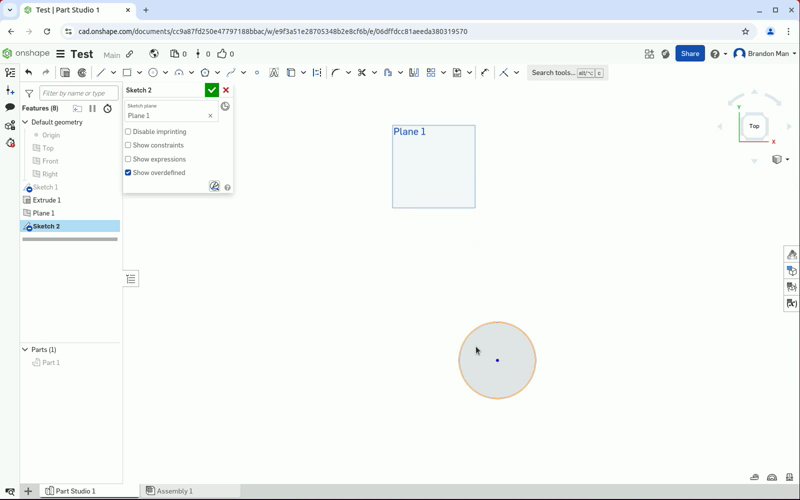
scroll(6)
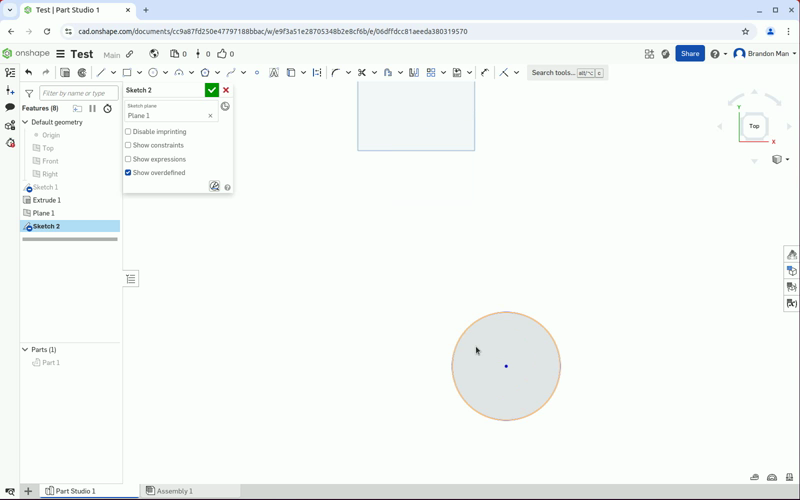
scroll(6)
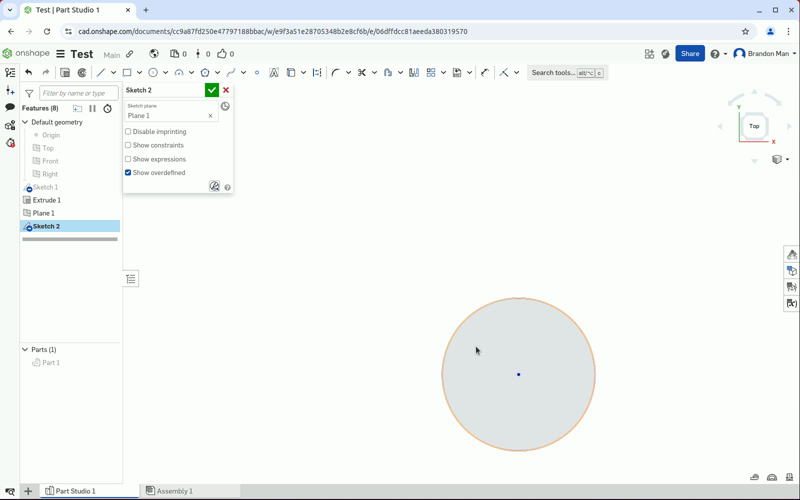
scroll(6)
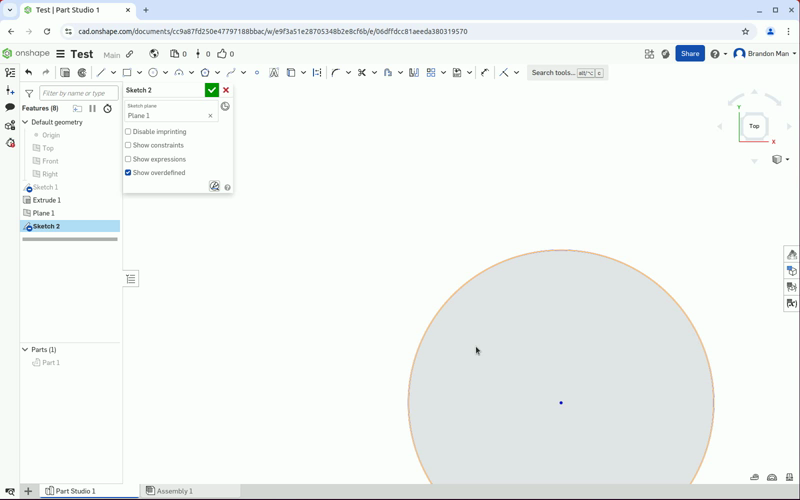
click(476, 346)
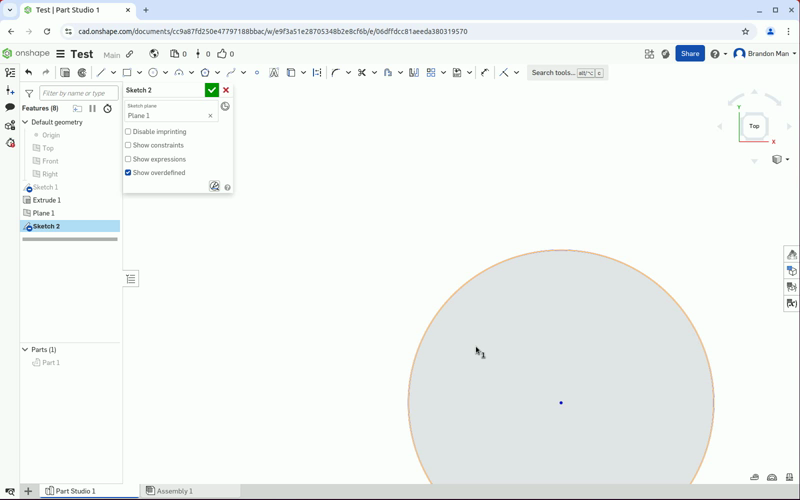
scroll(-6)
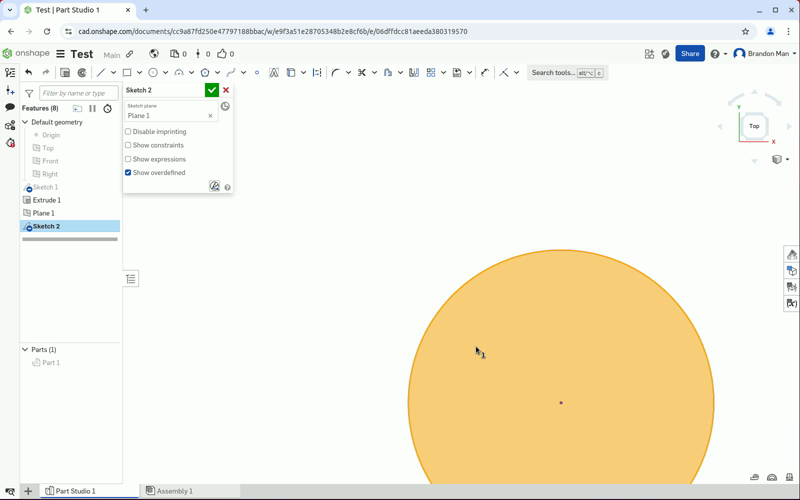
scroll(-6)
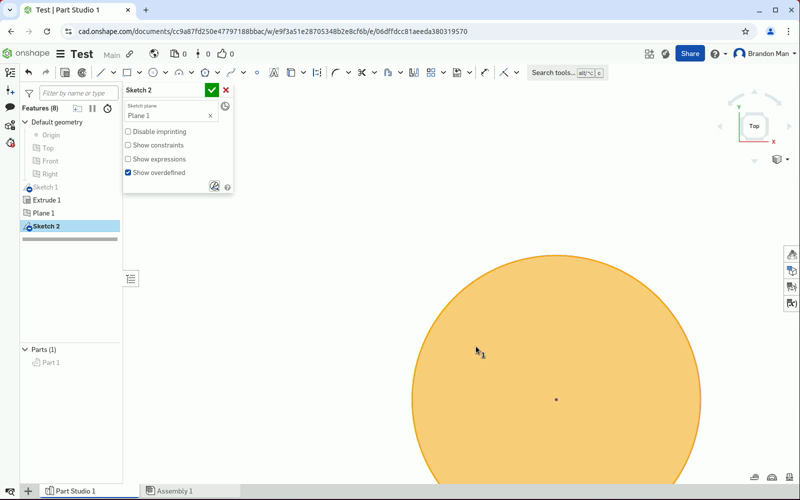
scroll(-6)
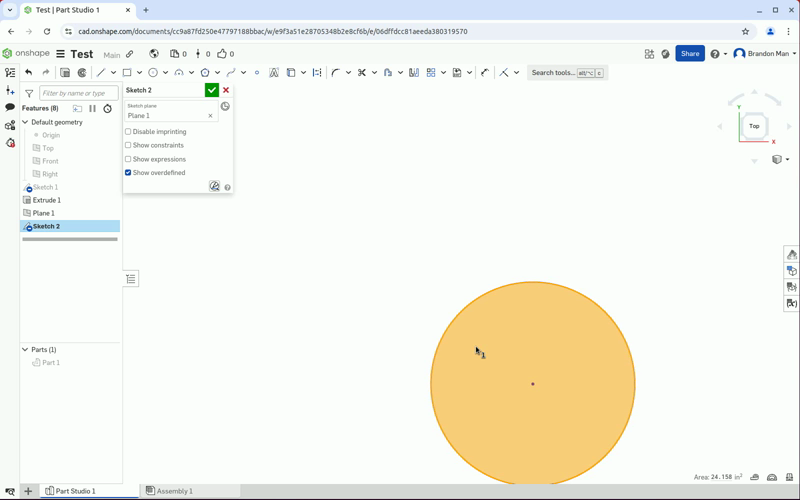
scroll(-6)
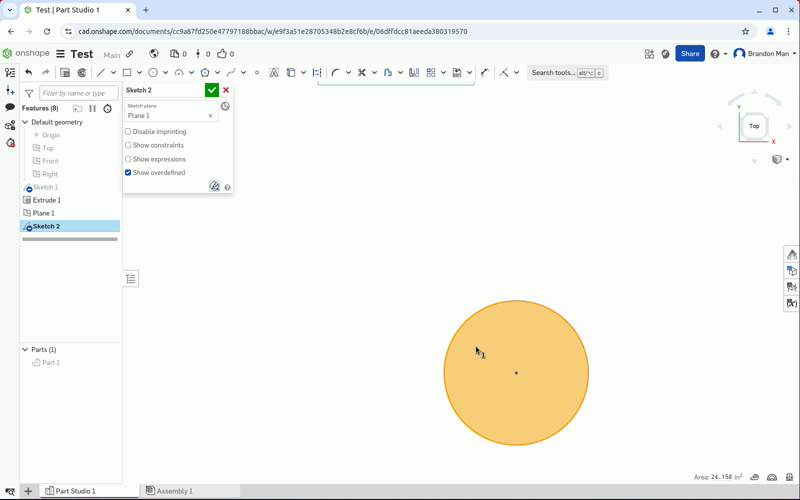
scroll(-6)
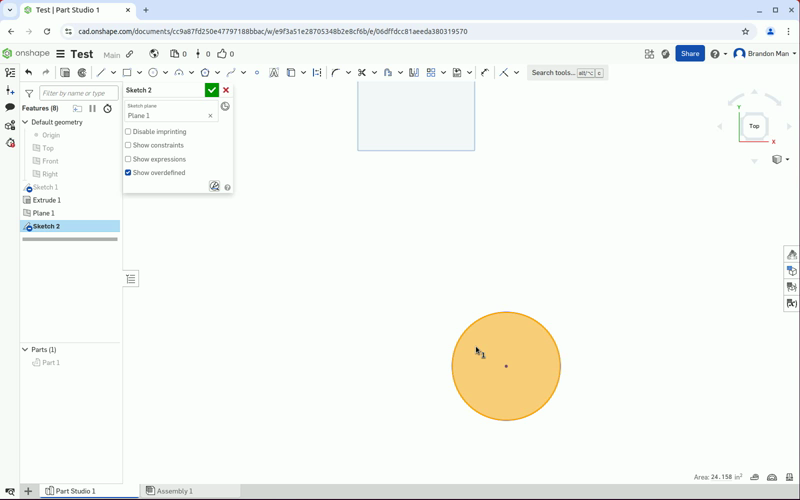
scroll(-6)
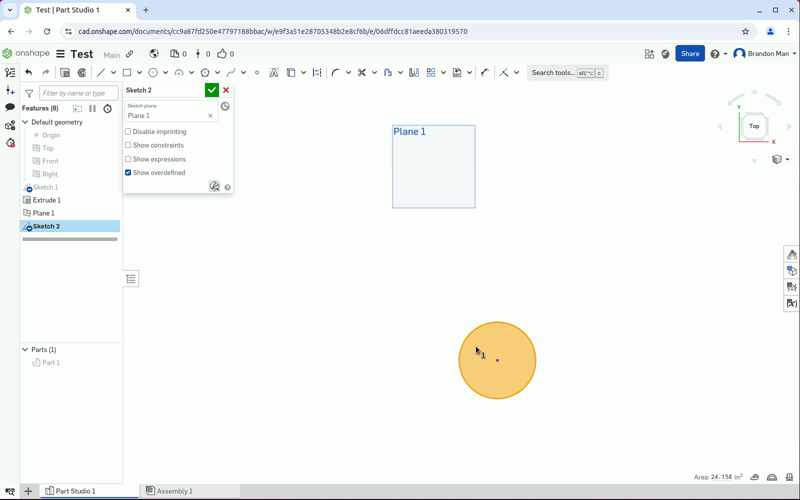
scroll(-6)
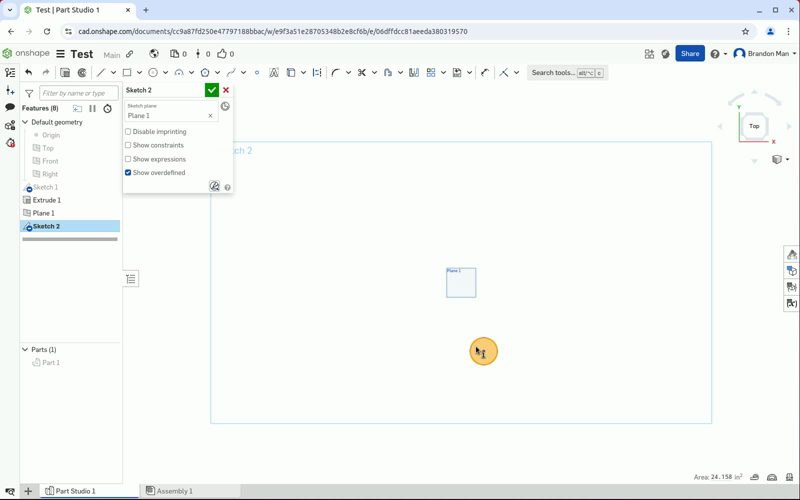
mouse_move(73, 352)
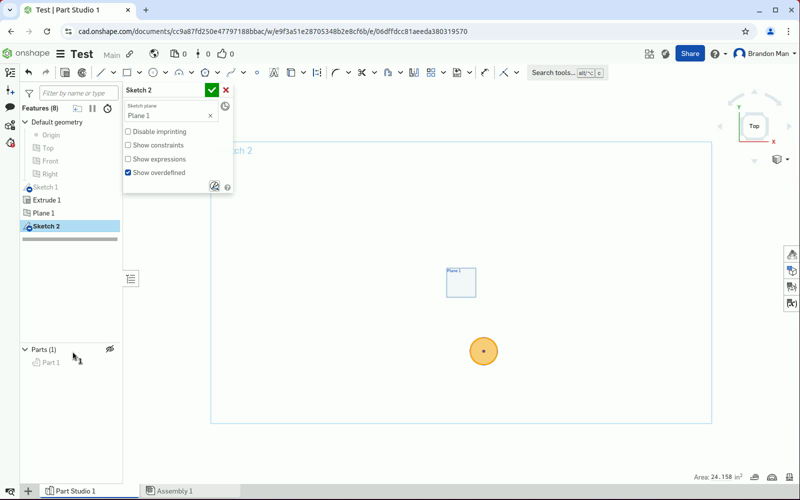
key(shift+y)
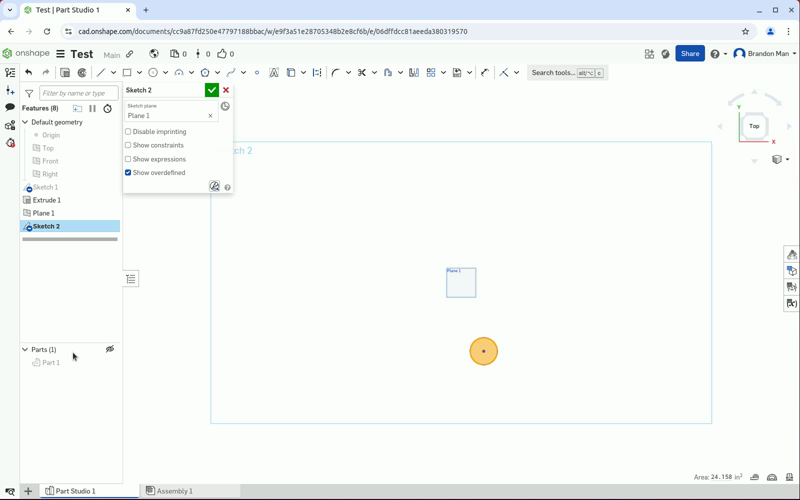
key(shift+e)
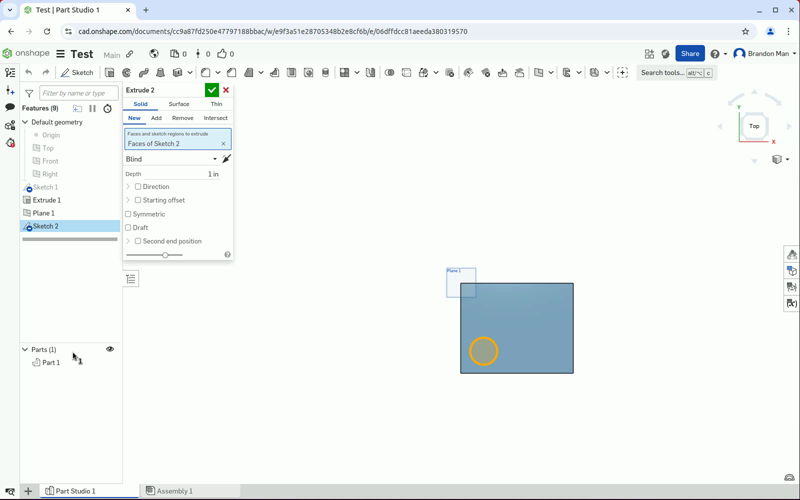
mouse_move(143, 106)
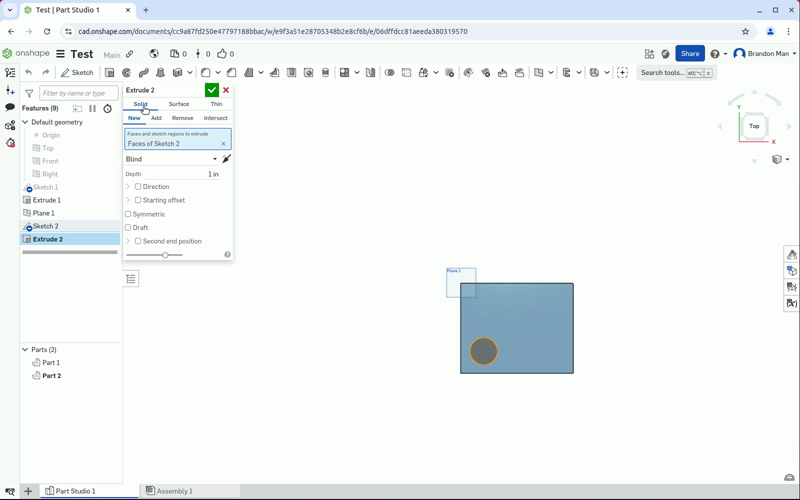
click(143, 106)
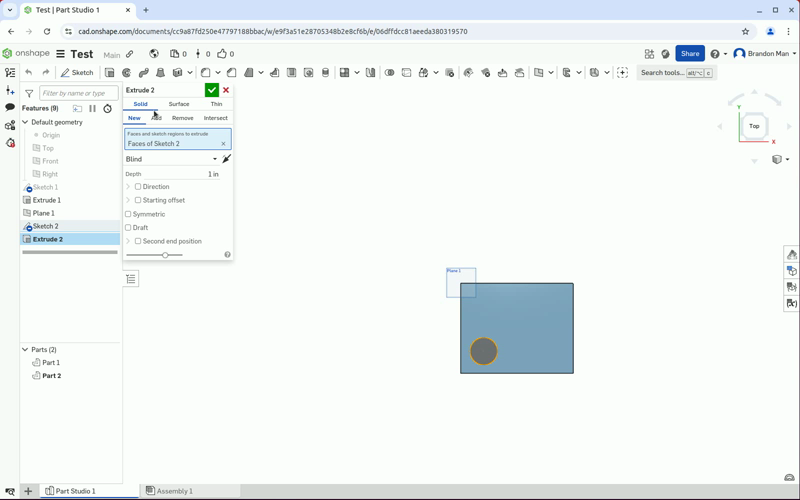
mouse_move(186, 120)
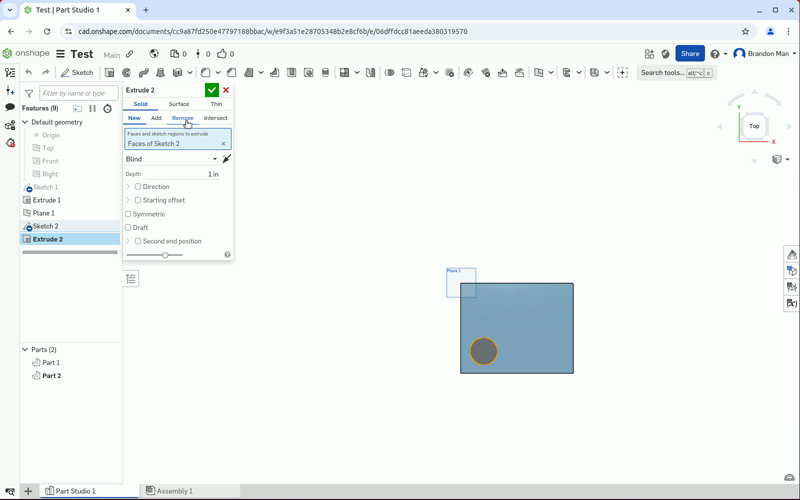
click(186, 120)
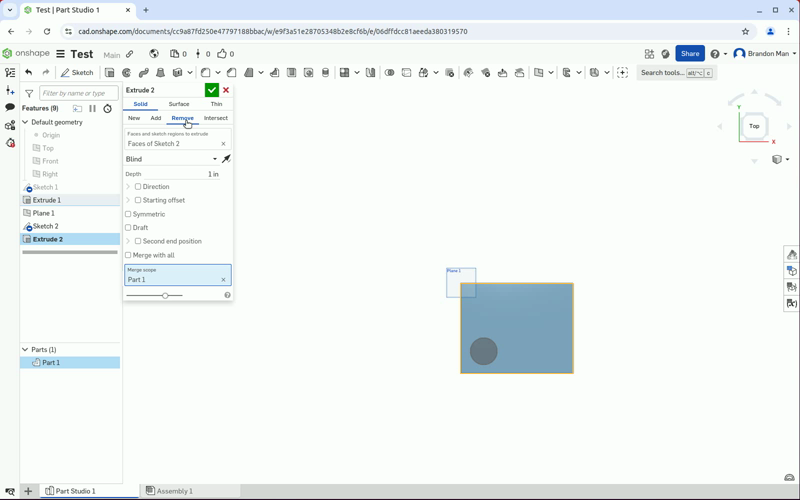
key(tab, 4)
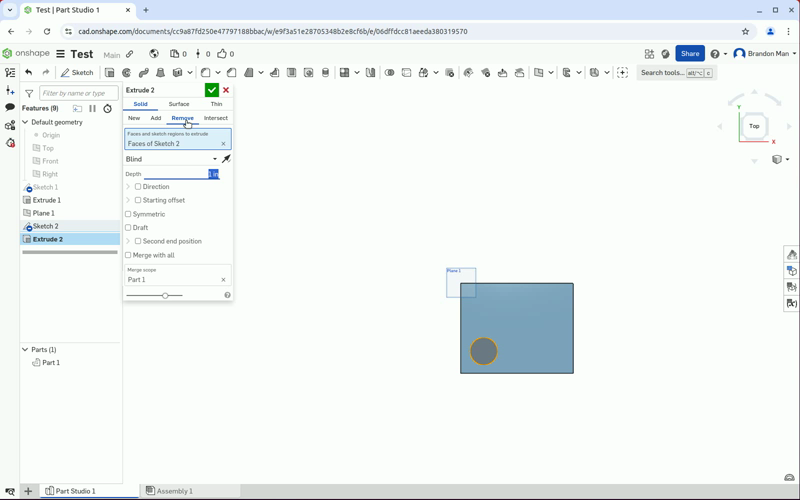
text(0.963)
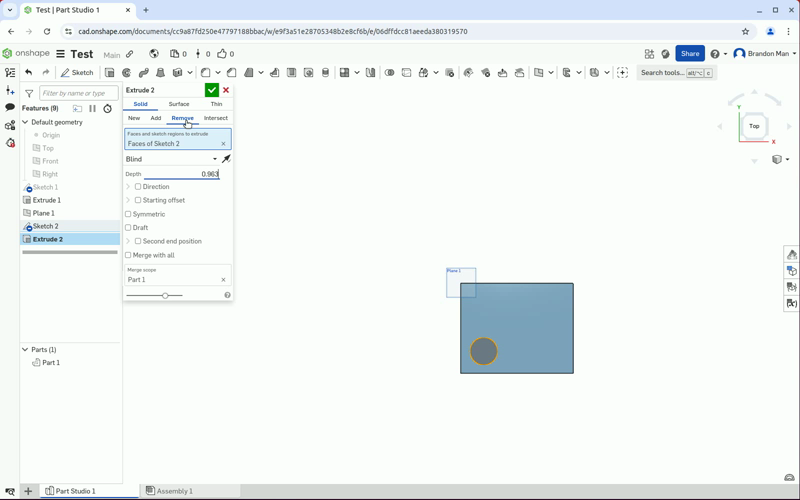
key(tab, 6)
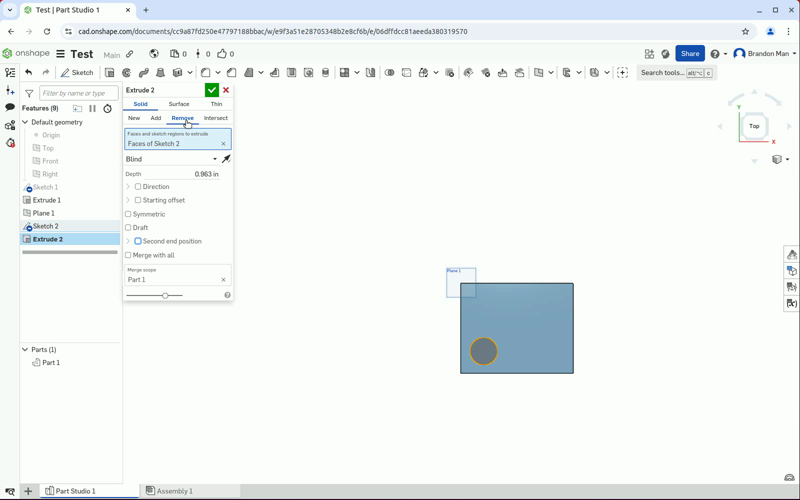
key(space)
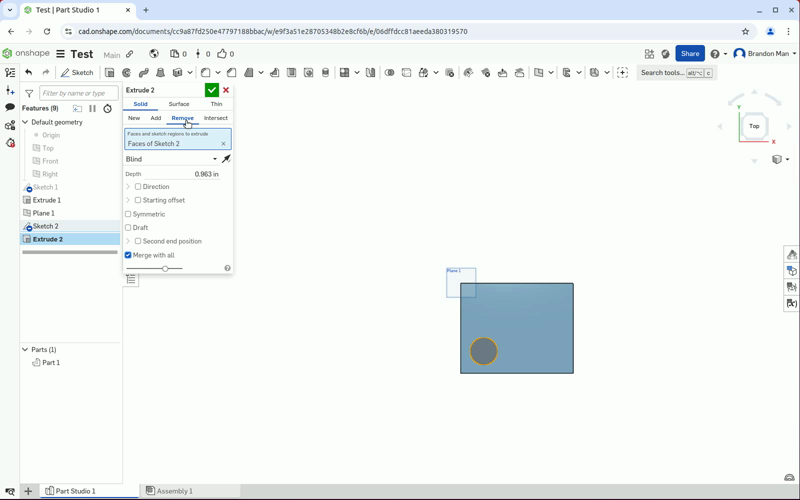
key(enter)
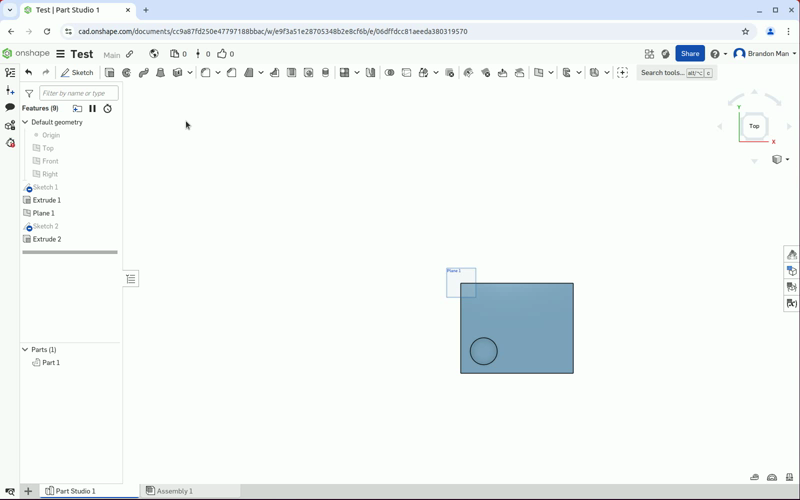
key(shift+h)
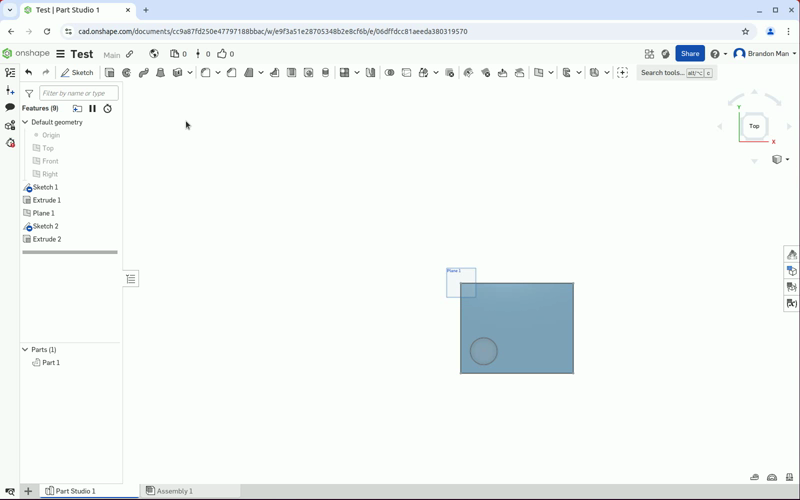
key(shift+h)
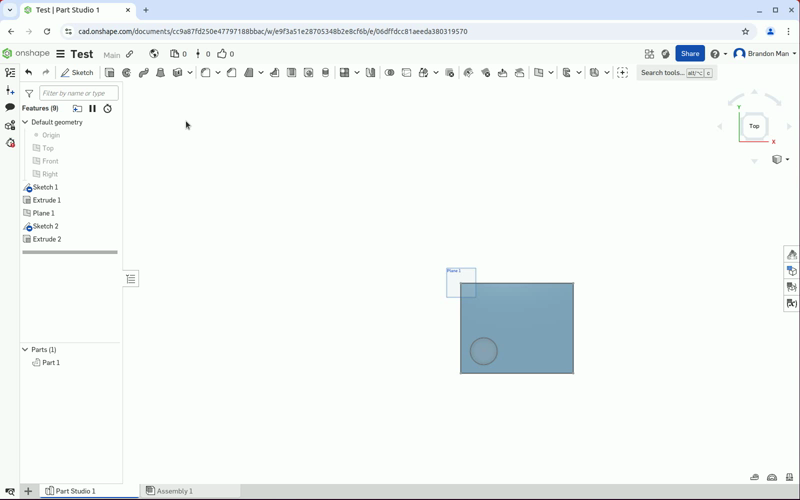
key(shift+7)
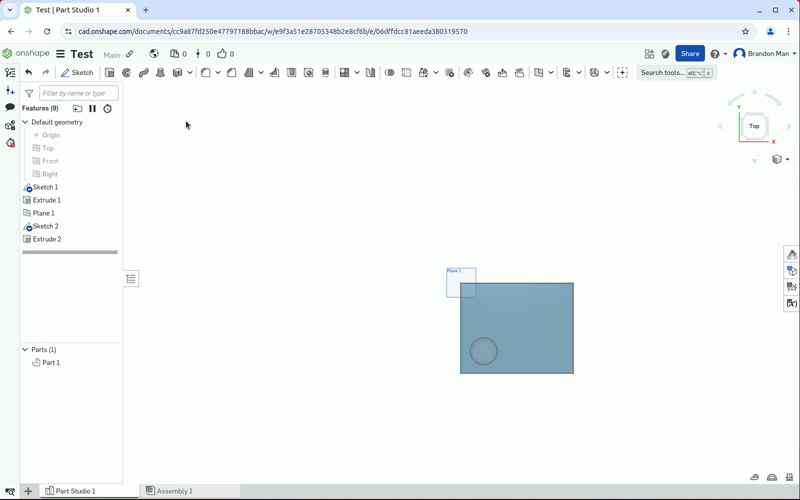
key(up, 3)
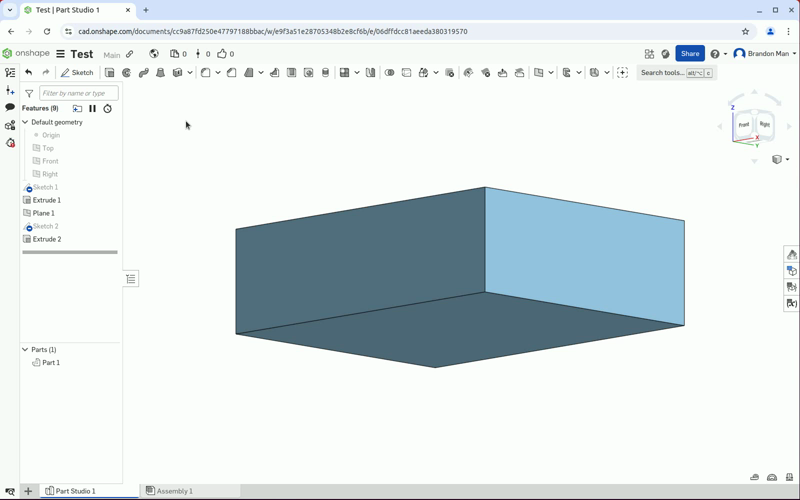
key(left, 3)
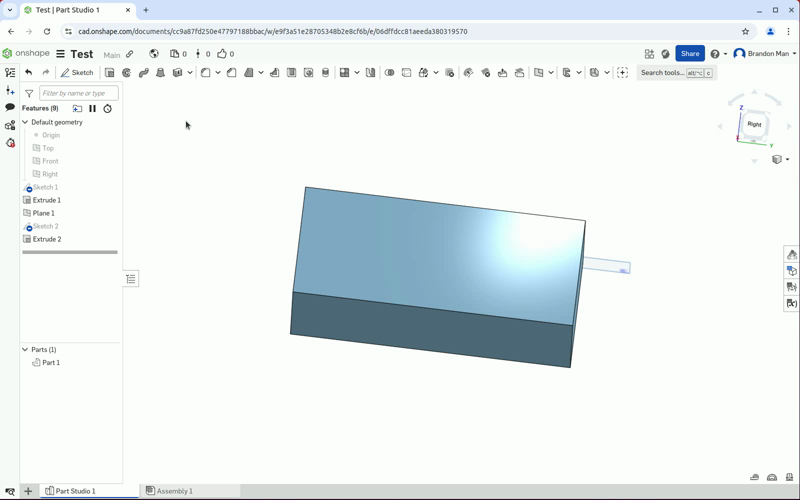
key(right, 3)
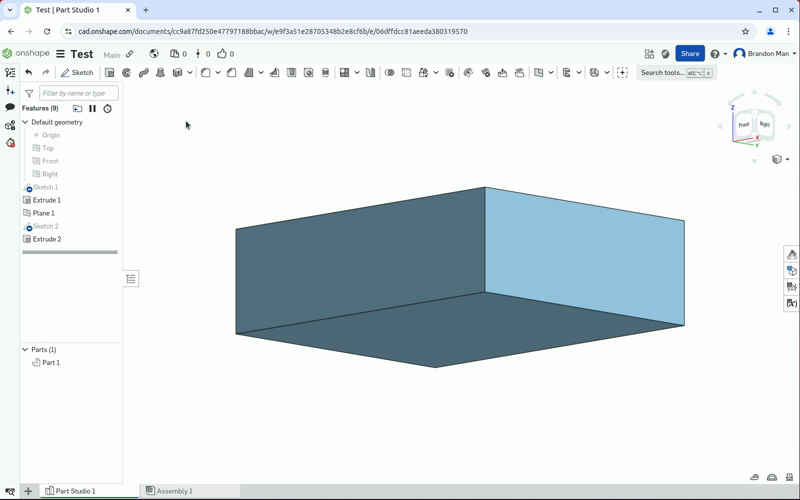
key(down, 3)
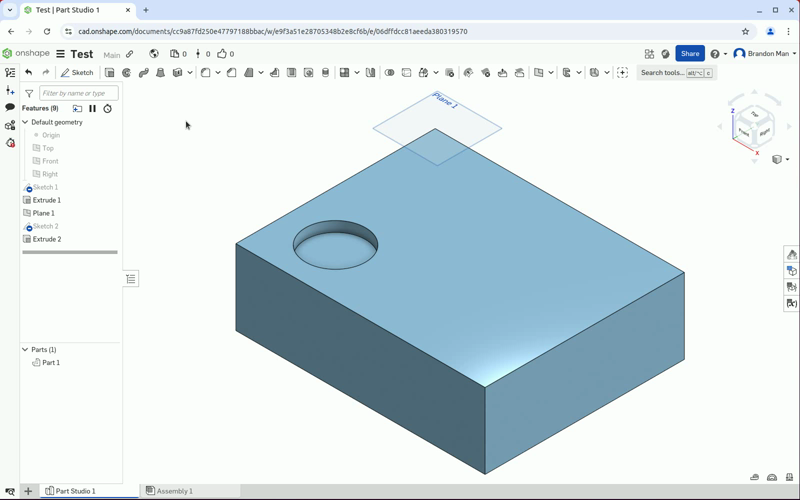
mouse_move(73, 189)
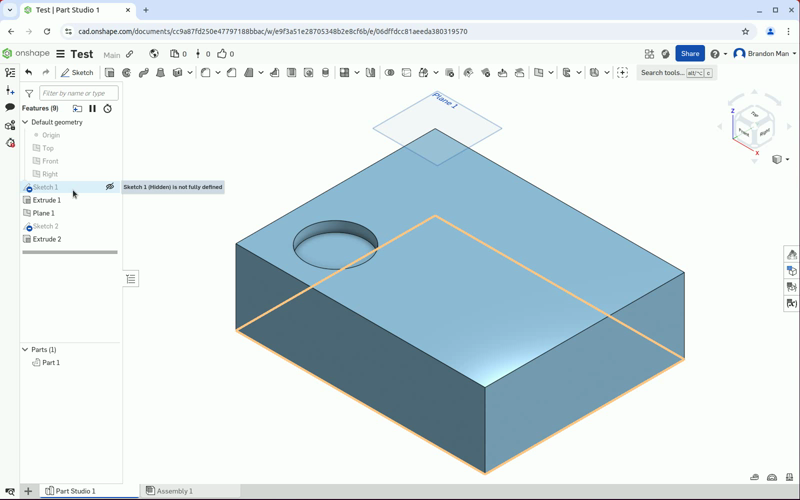
click(73, 189)